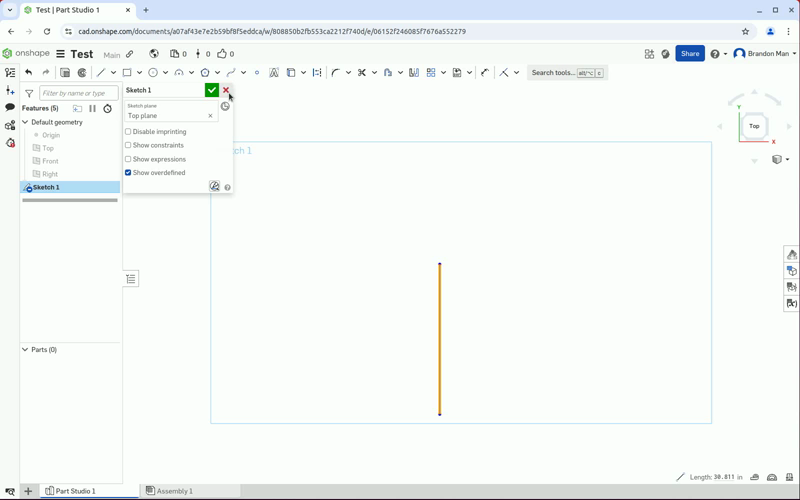
key(shift+h)
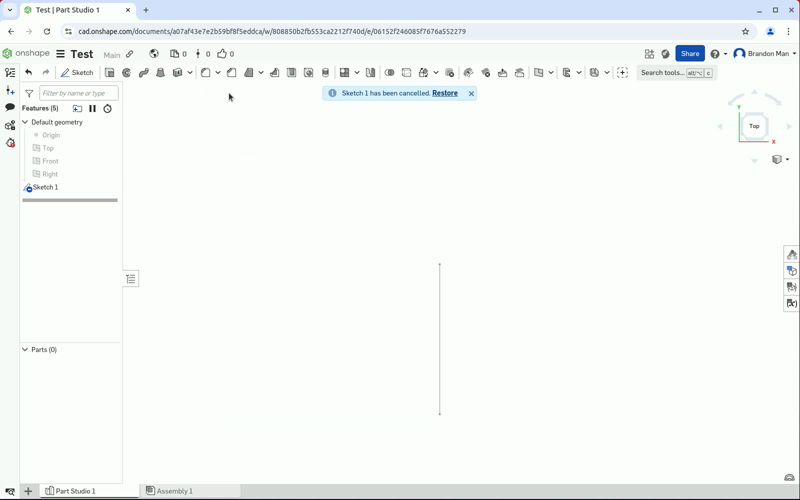
key(shift+s)
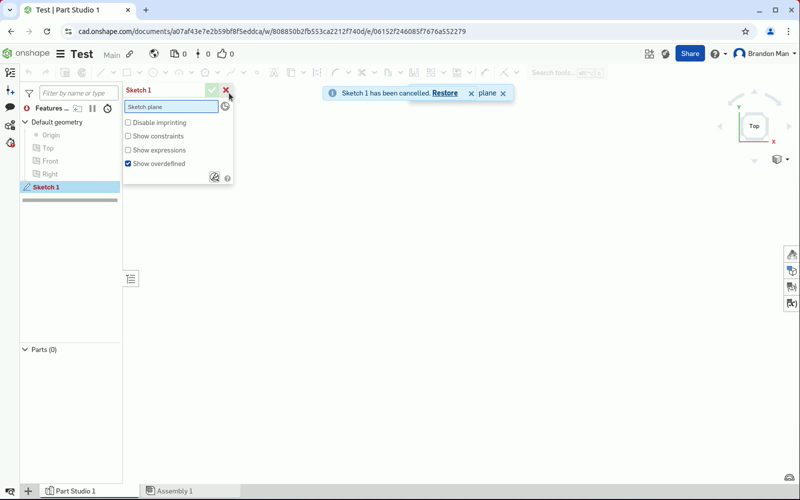
mouse_move(73, 150)
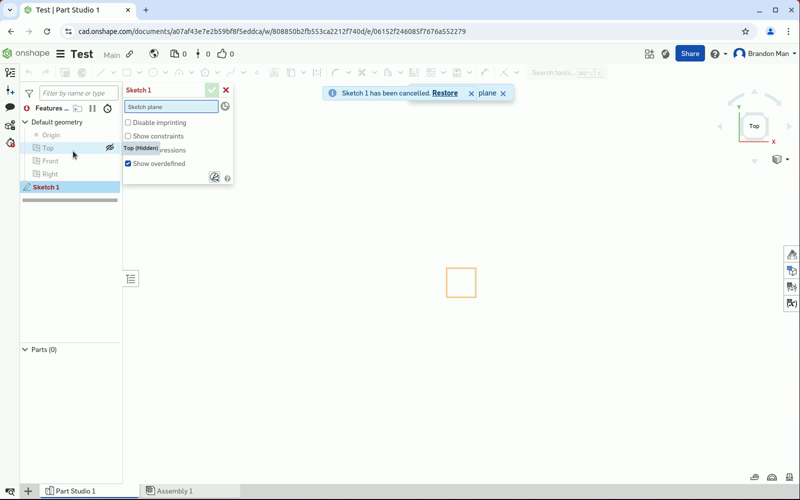
click(73, 150)
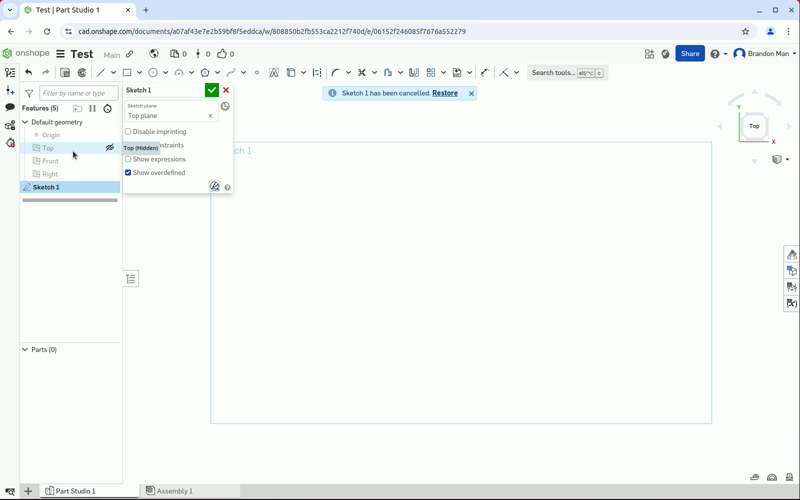
mouse_move(73, 352)
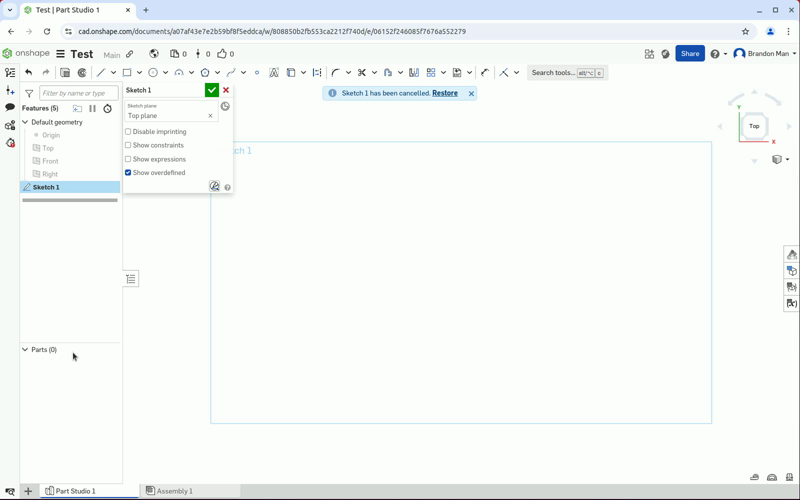
key(y)
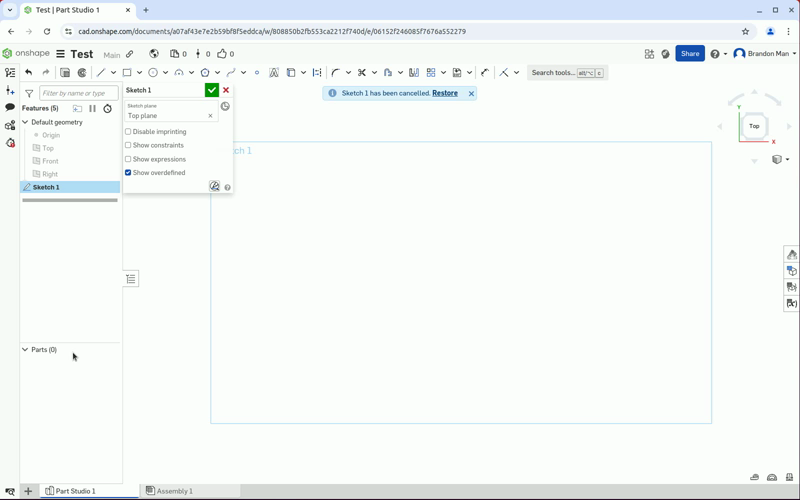
key(l)
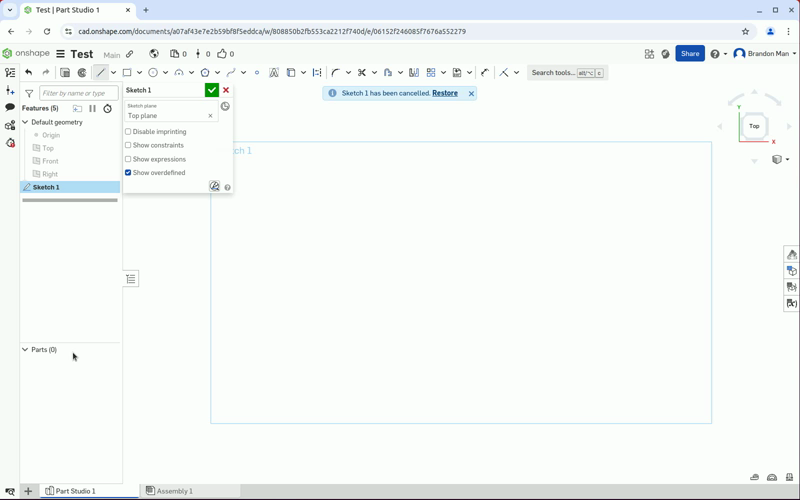
key_down(shift)
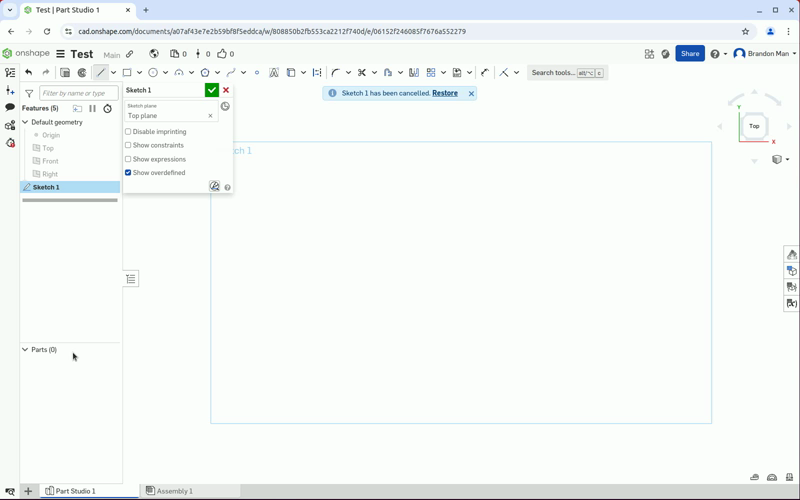
mouse_move(416, 322)
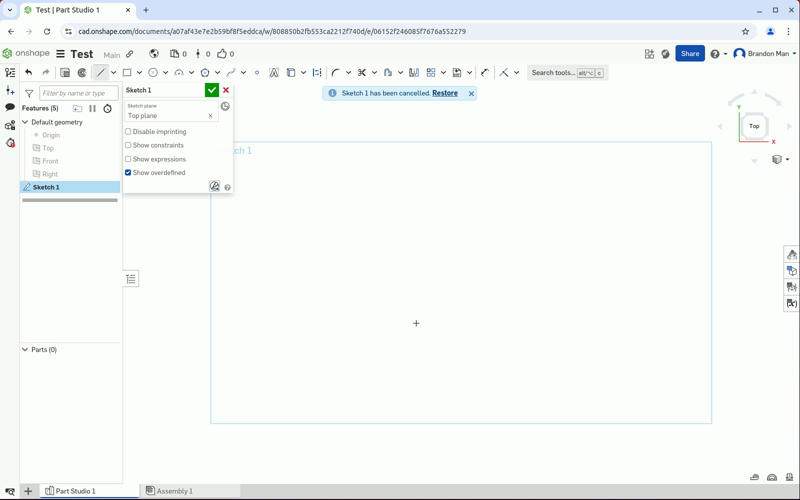
click(416, 322)
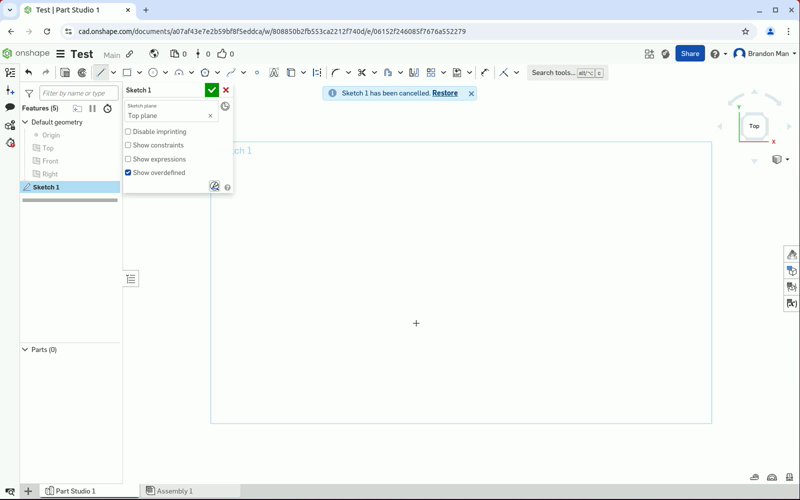
key_up(shift)
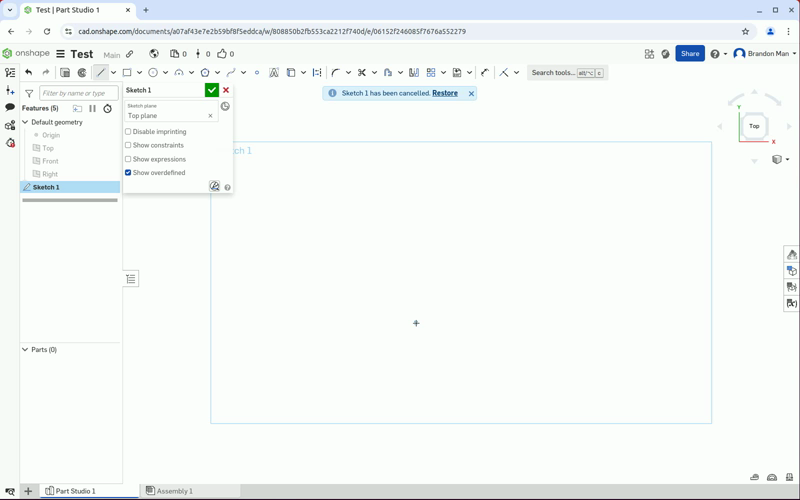
key_down(shift)
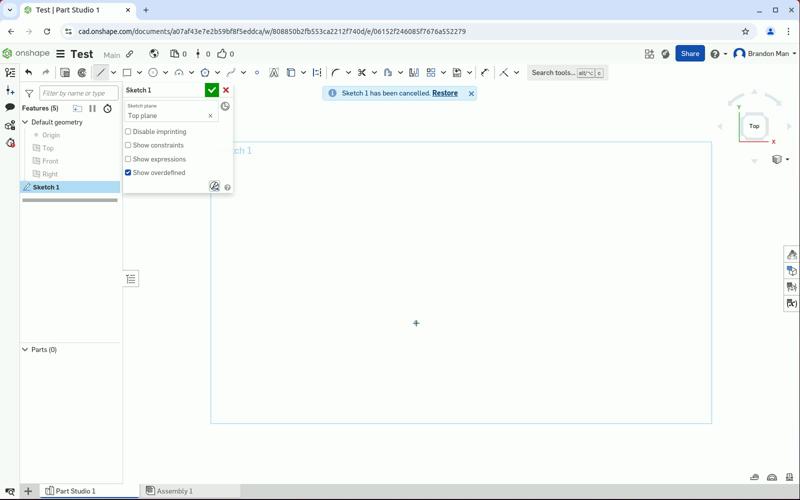
mouse_move(504, 322)
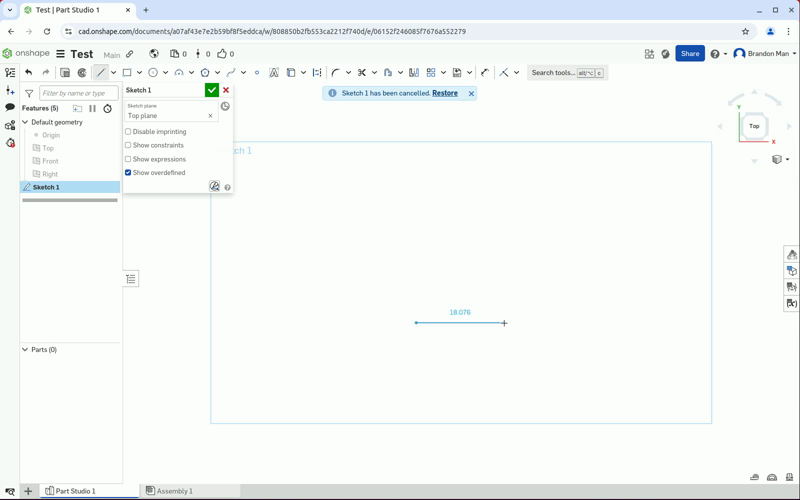
click(504, 322)
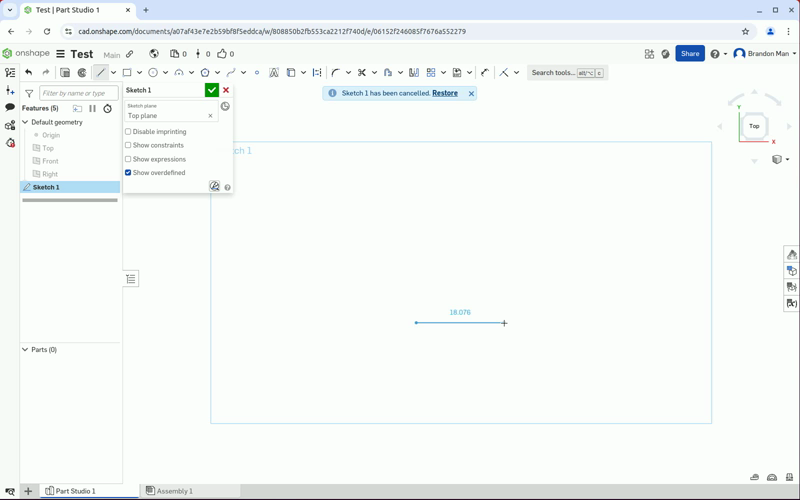
key_up(shift)
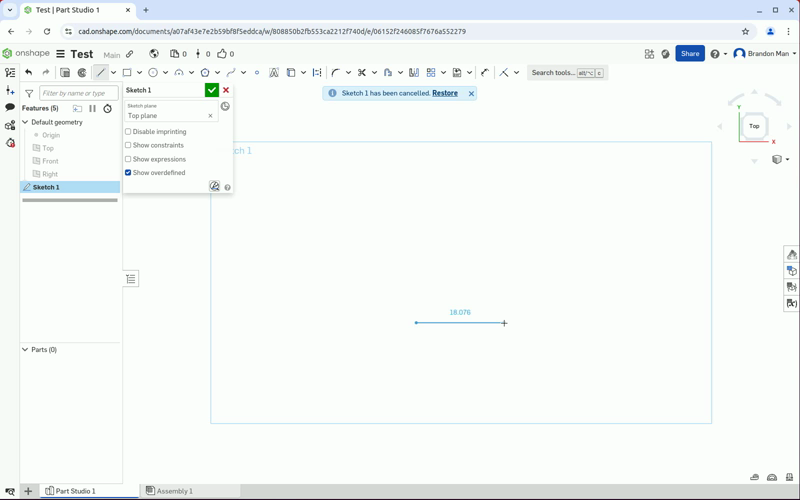
key_down(shift)
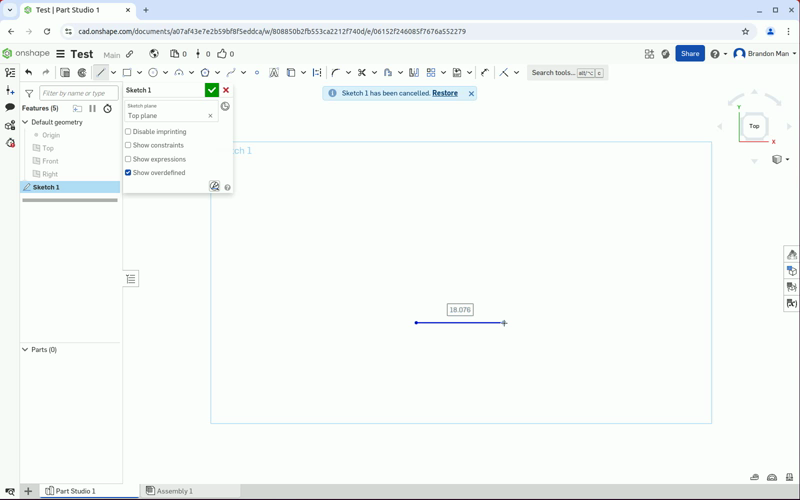
mouse_move(504, 243)
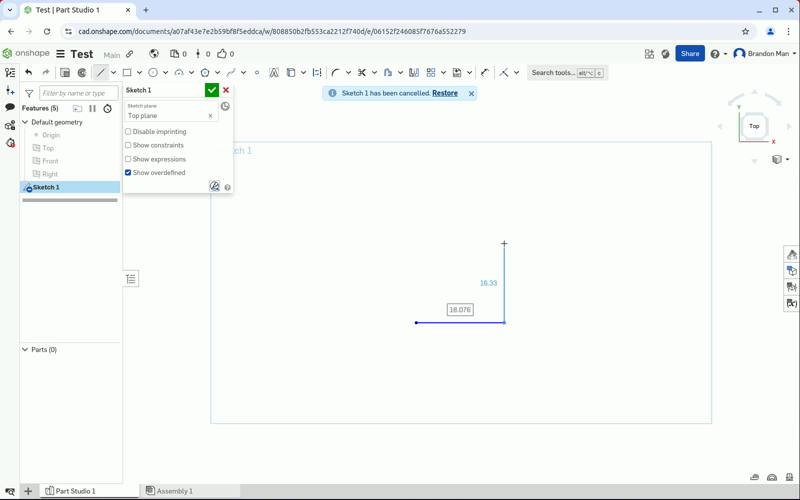
click(504, 243)
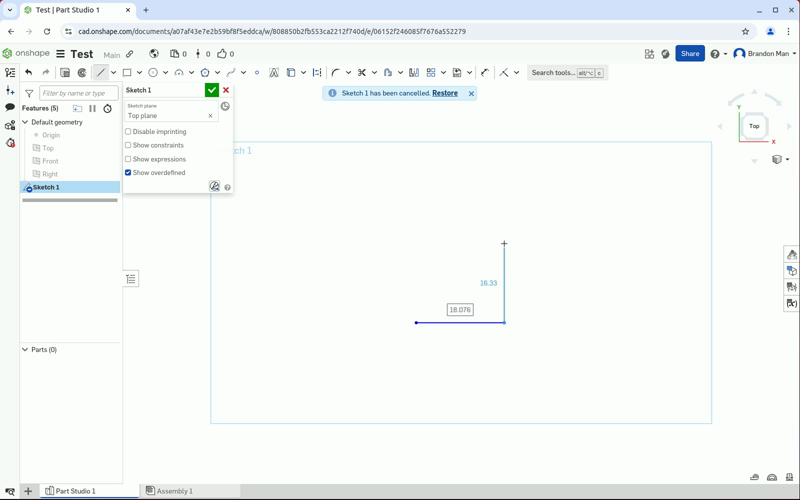
key_up(shift)
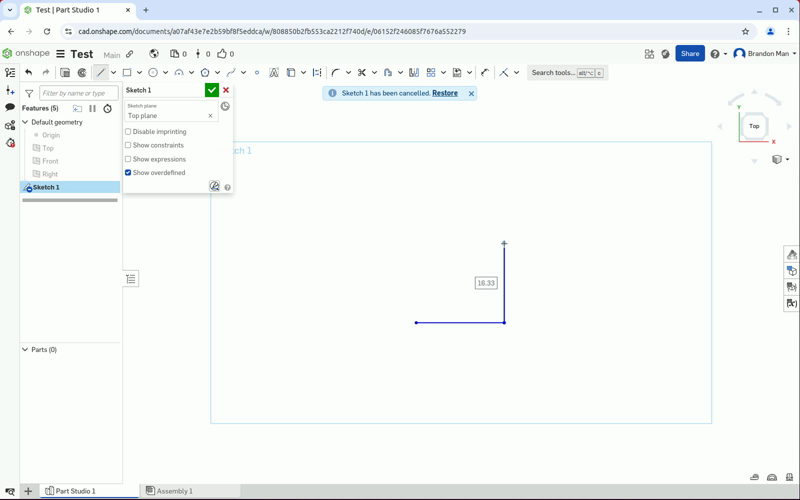
key_down(shift)
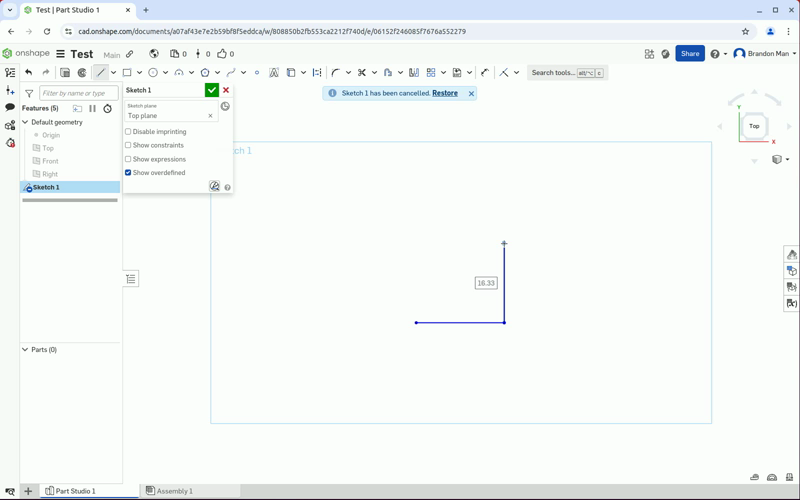
mouse_move(416, 243)
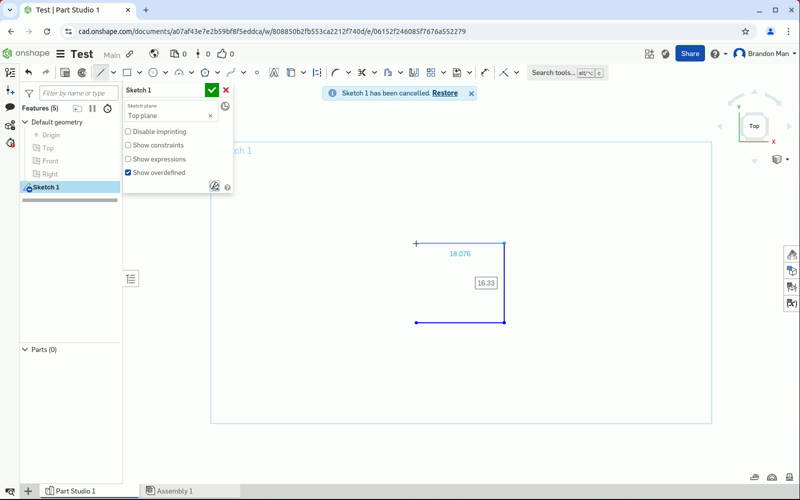
click(416, 243)
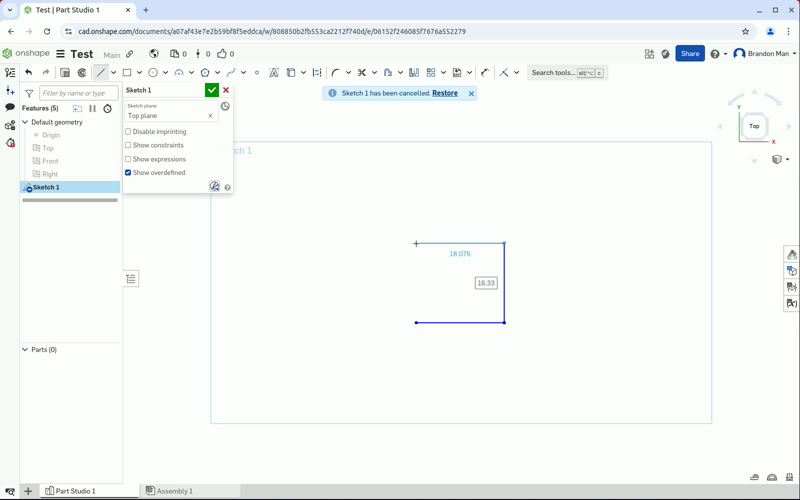
key_up(shift)
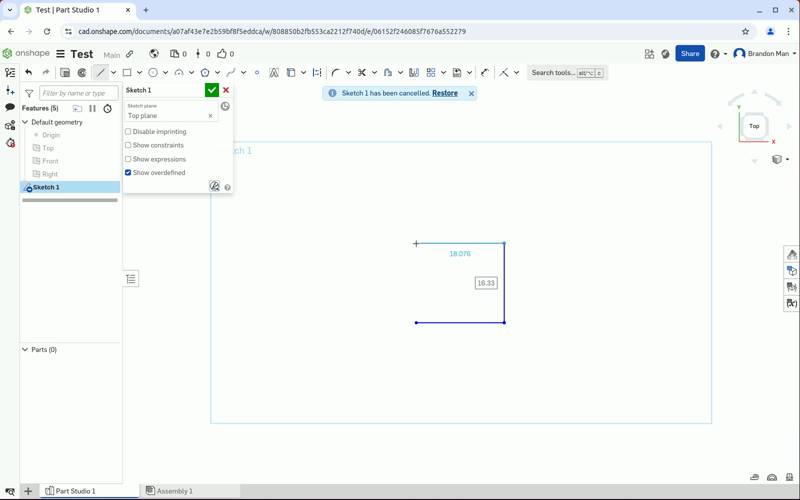
key_down(shift)
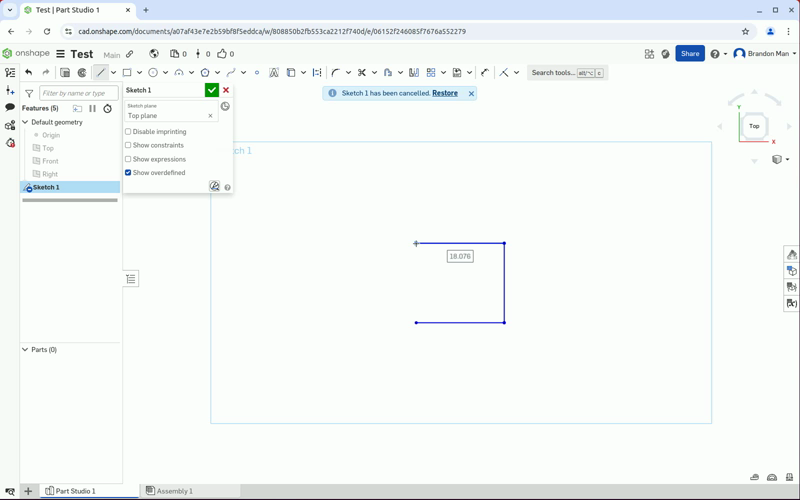
mouse_move(416, 322)
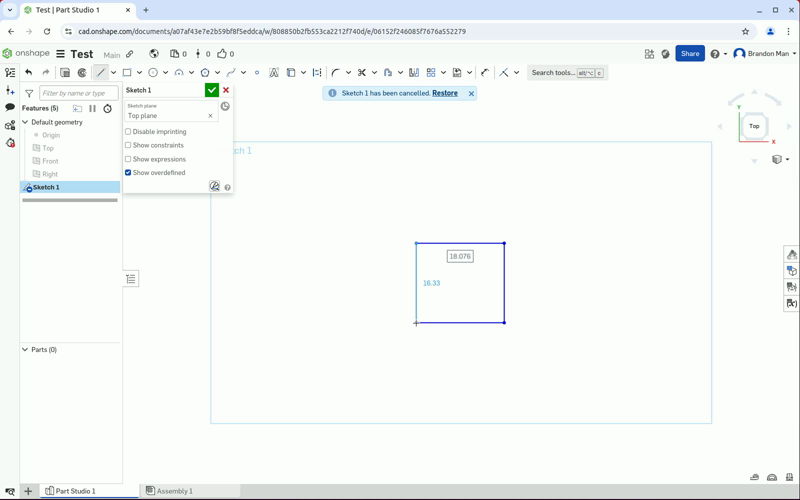
key_up(shift)
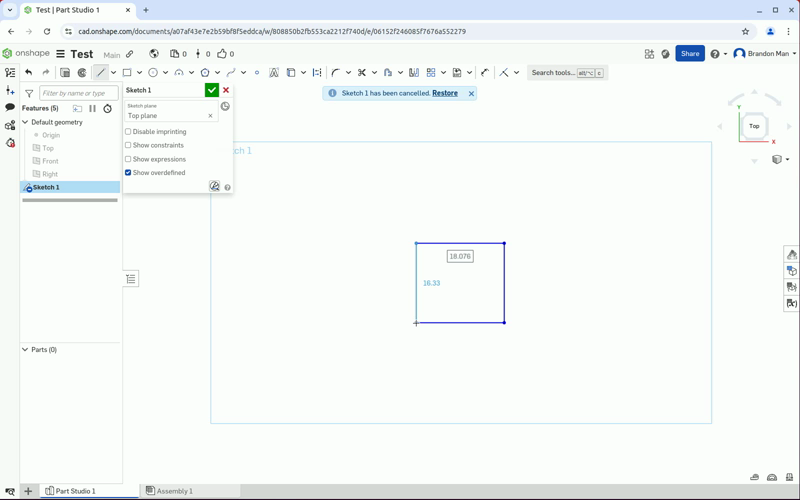
click(416, 322)
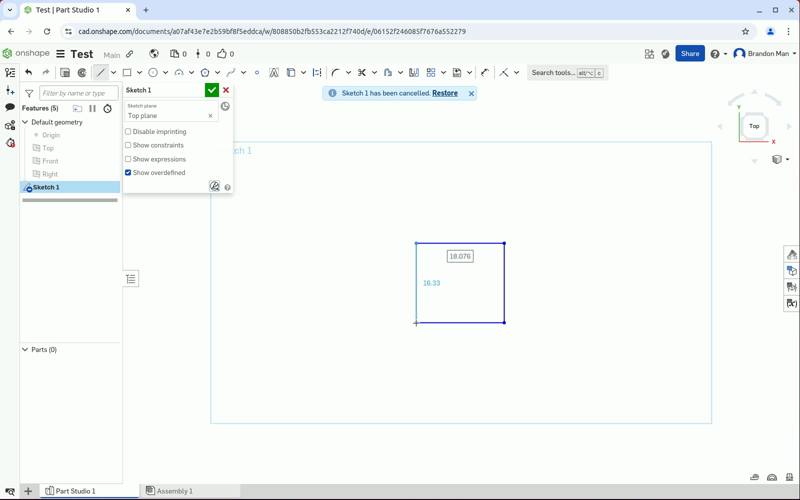
key(esc)
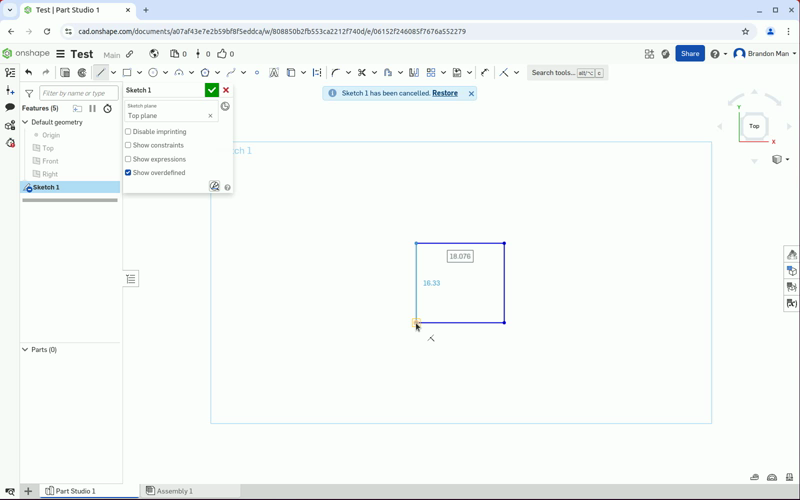
mouse_move(423, 289)
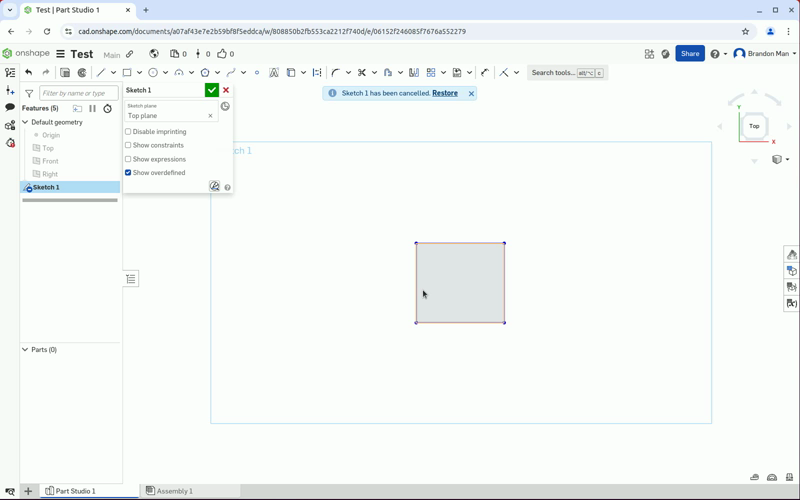
click(423, 289)
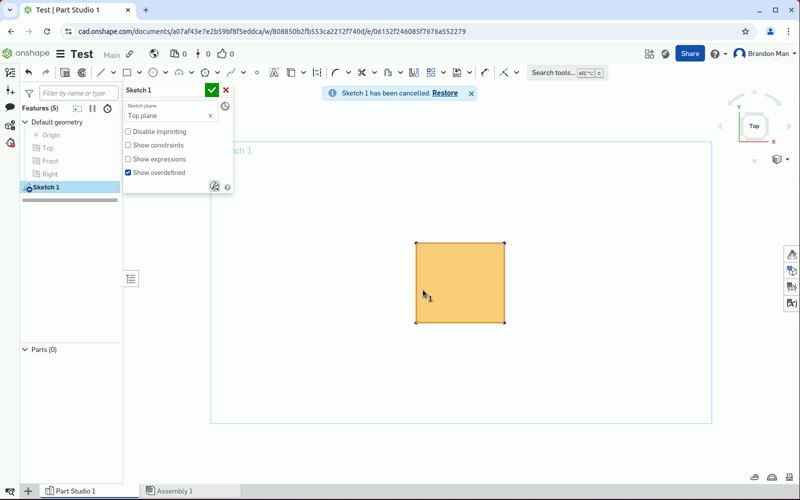
mouse_move(73, 352)
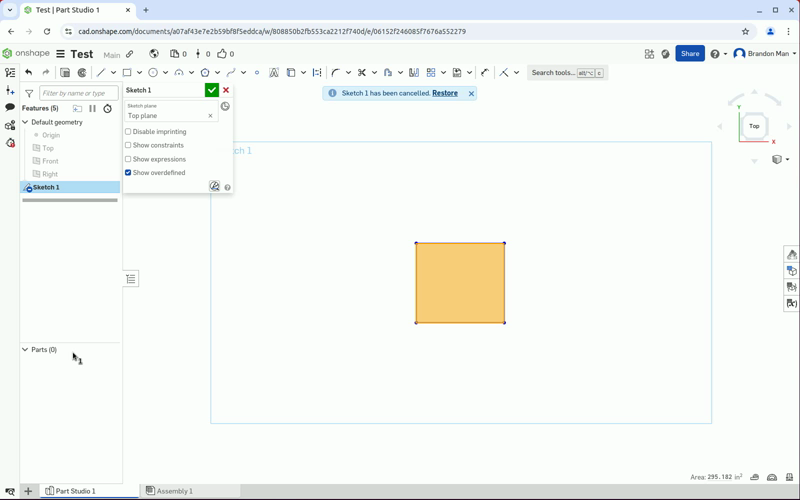
key(shift+y)
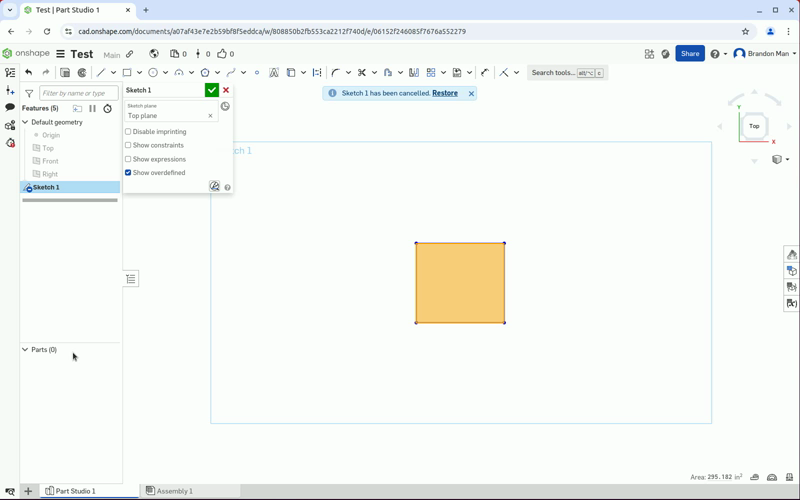
key(shift+e)
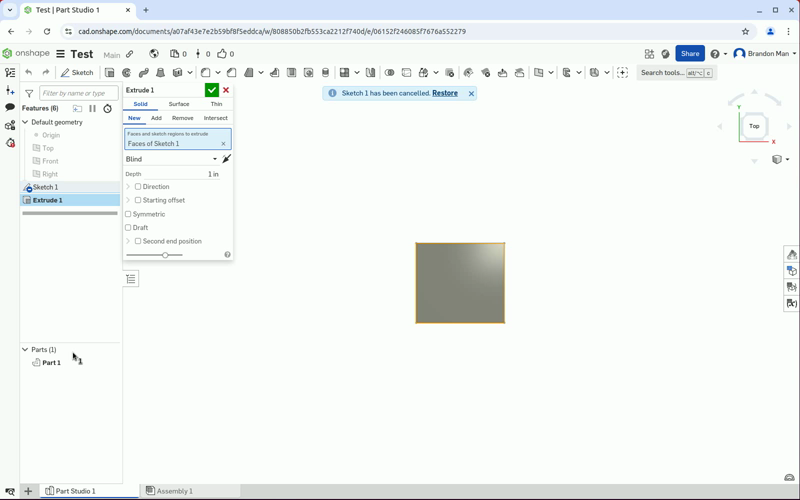
mouse_move(143, 106)
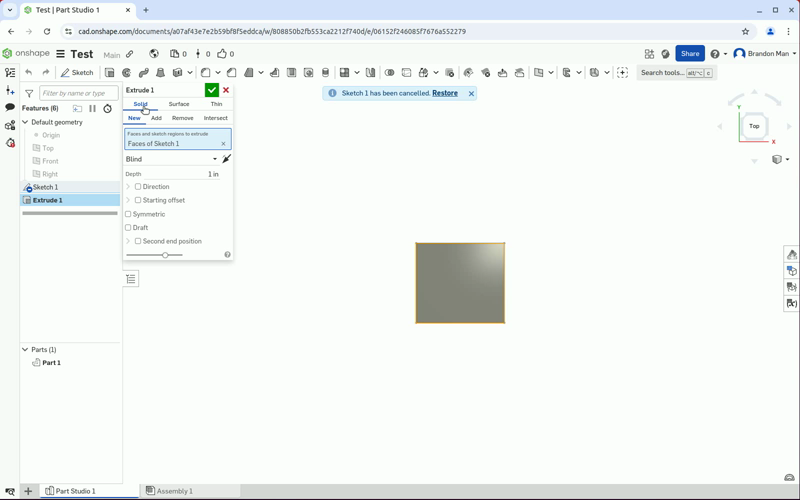
click(143, 106)
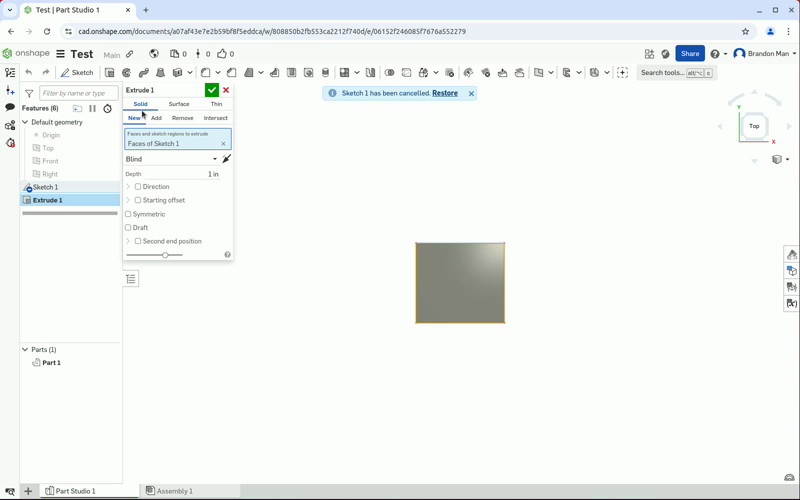
mouse_move(137, 120)
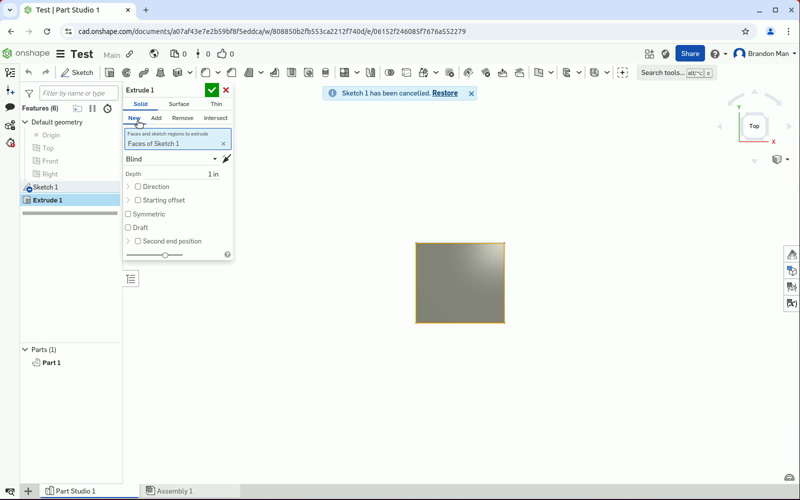
click(137, 120)
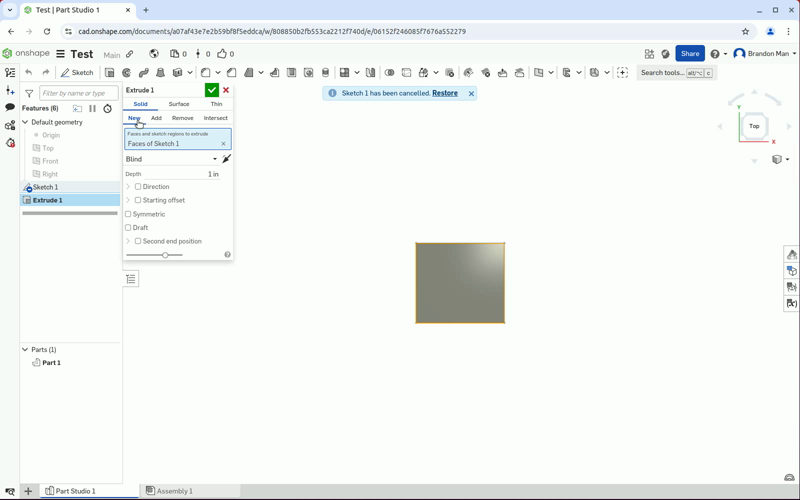
key(tab, 4)
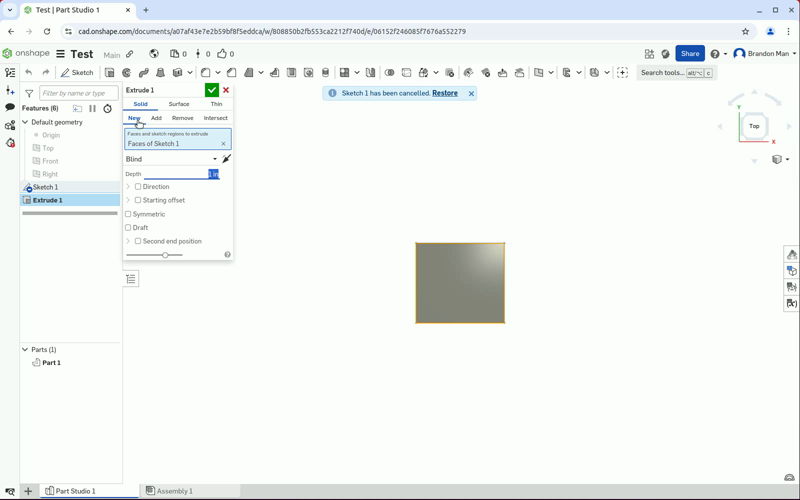
text(3.37)
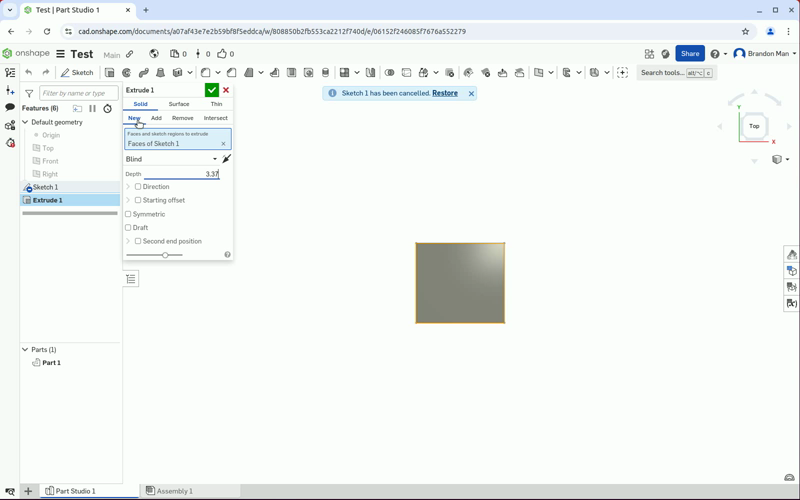
key(enter)
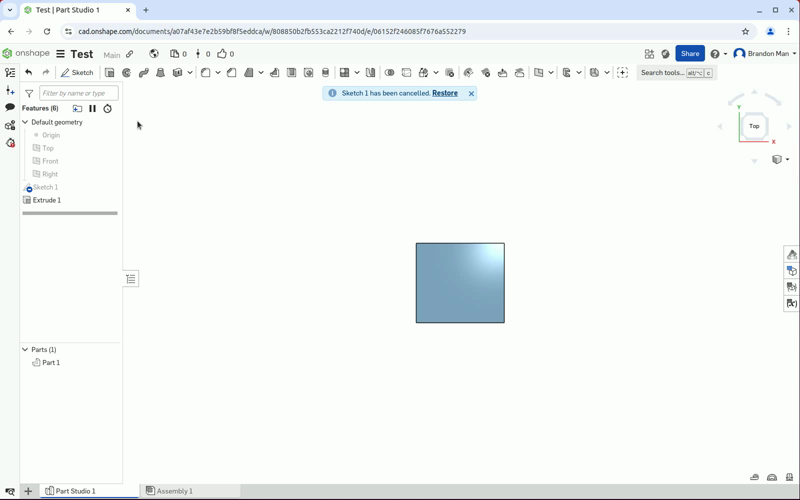
key(shift+h)
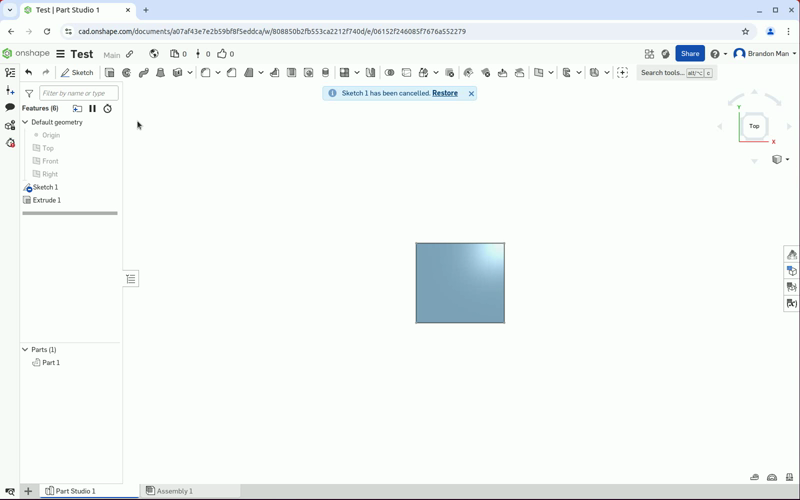
key(shift+h)
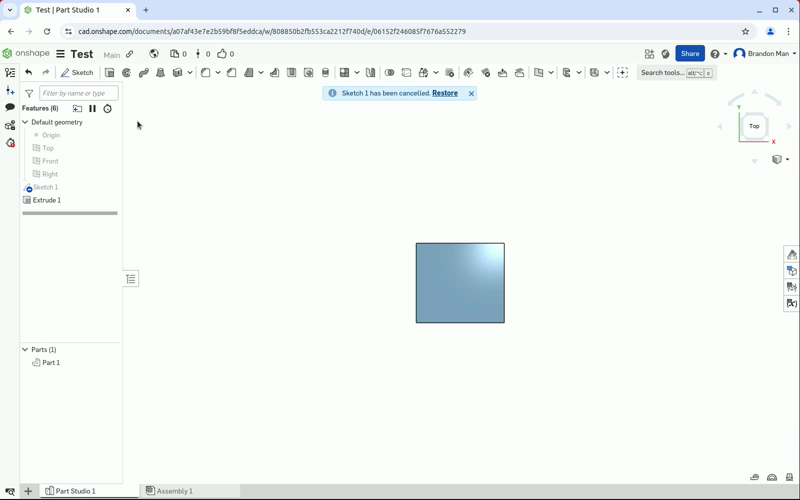
mouse_move(73, 189)
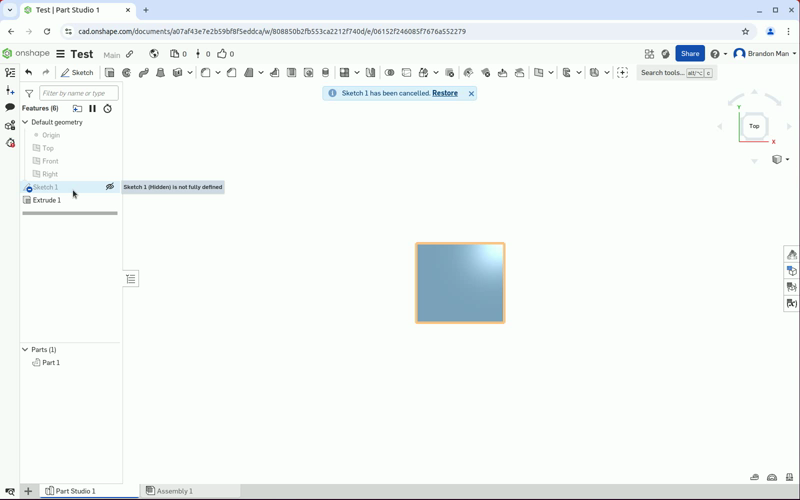
click(73, 189)
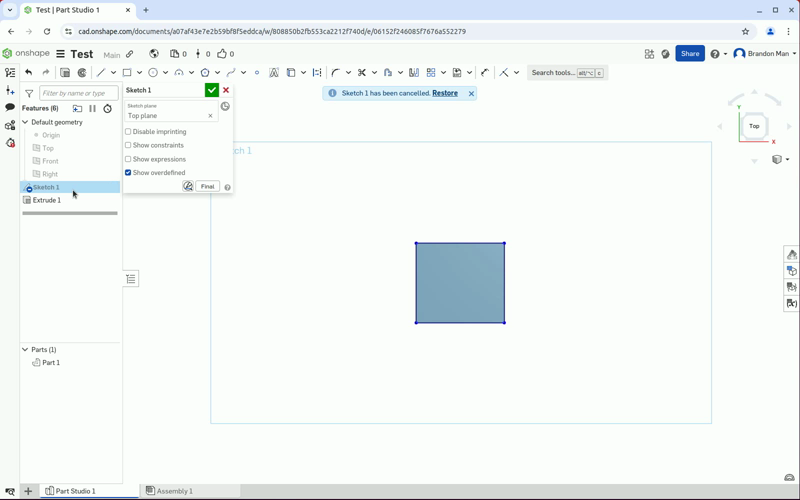
mouse_move(229, 92)
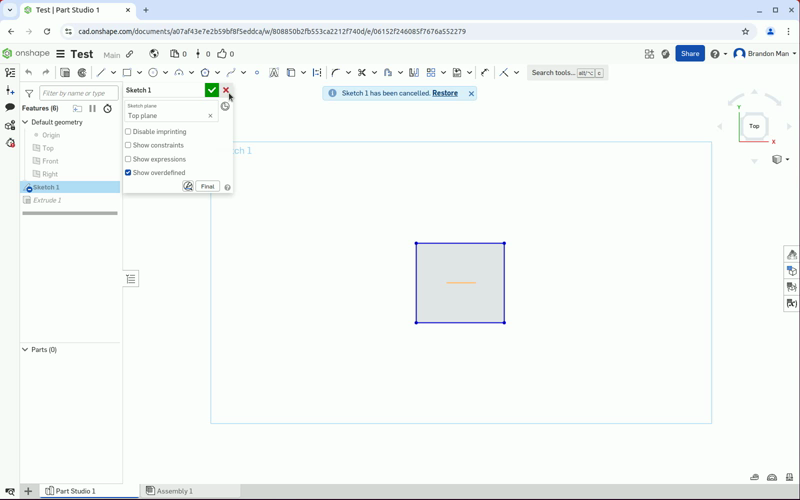
click(229, 92)
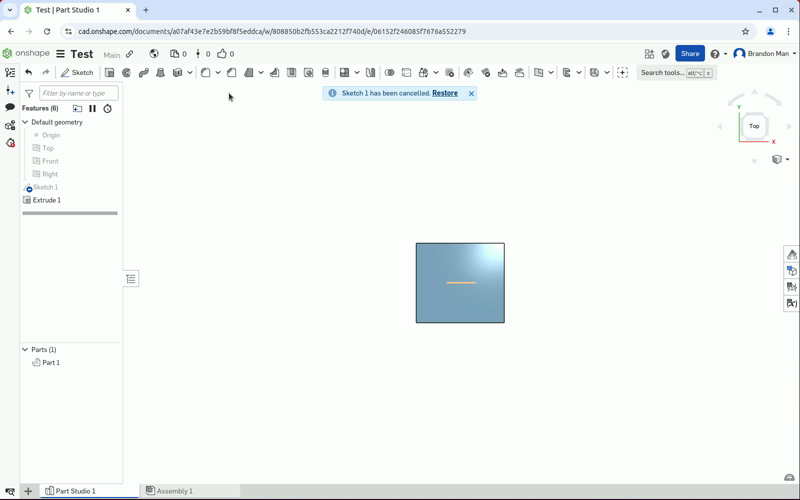
mouse_move(541, 75)
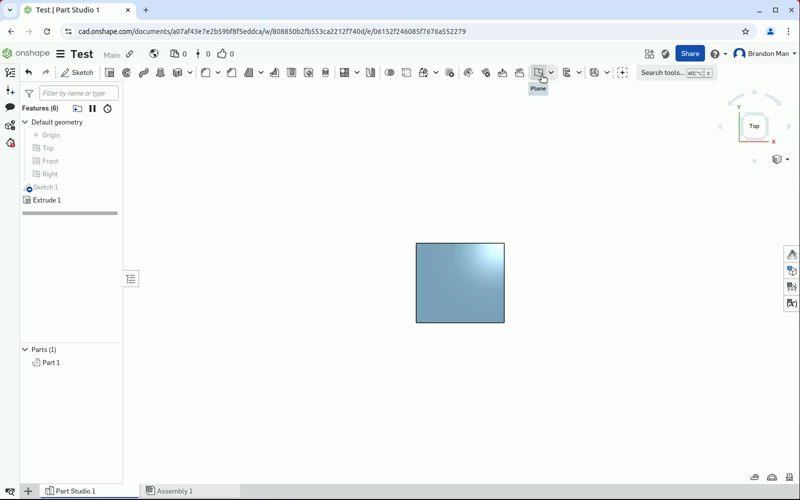
click(541, 75)
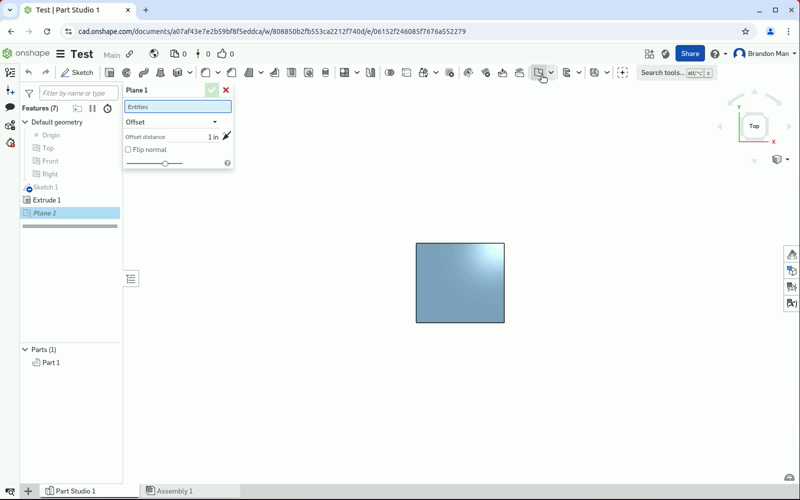
mouse_move(73, 150)
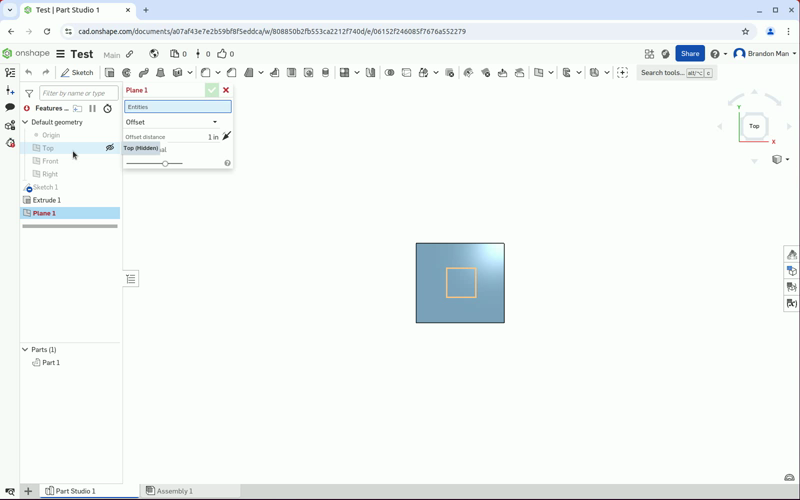
click(73, 150)
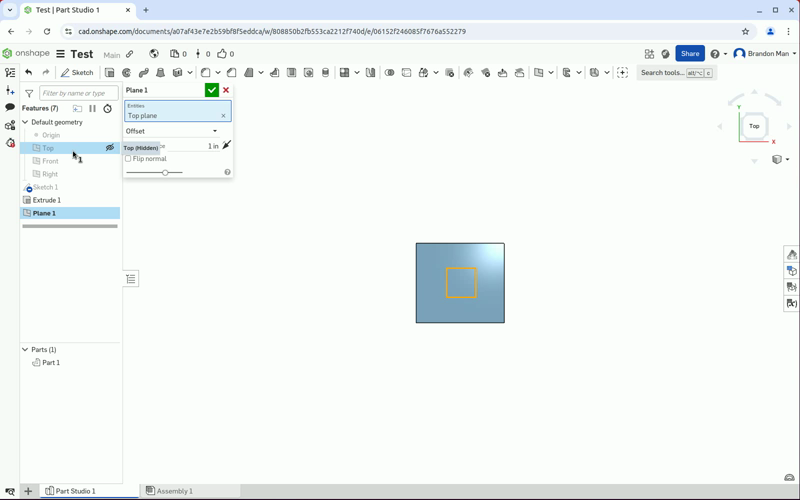
key(tab, 2)
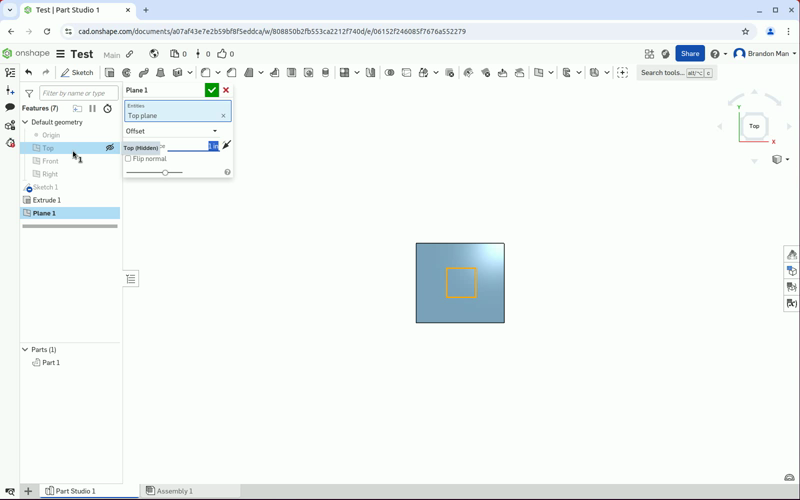
text(3.358)
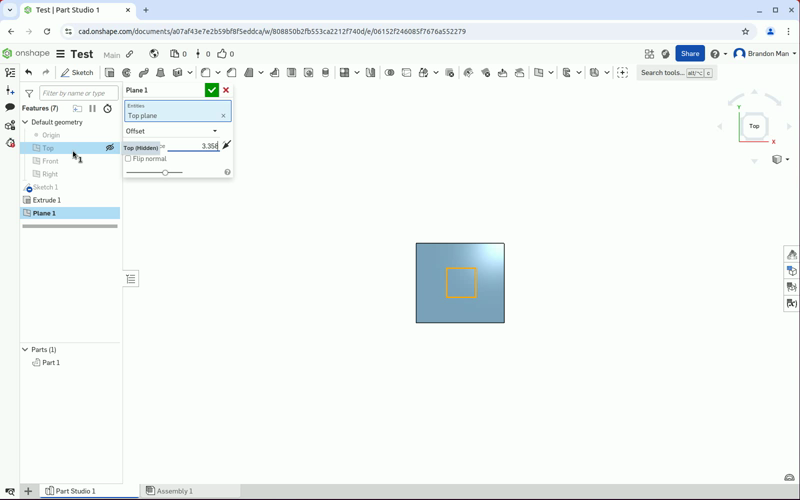
key(enter, 2)
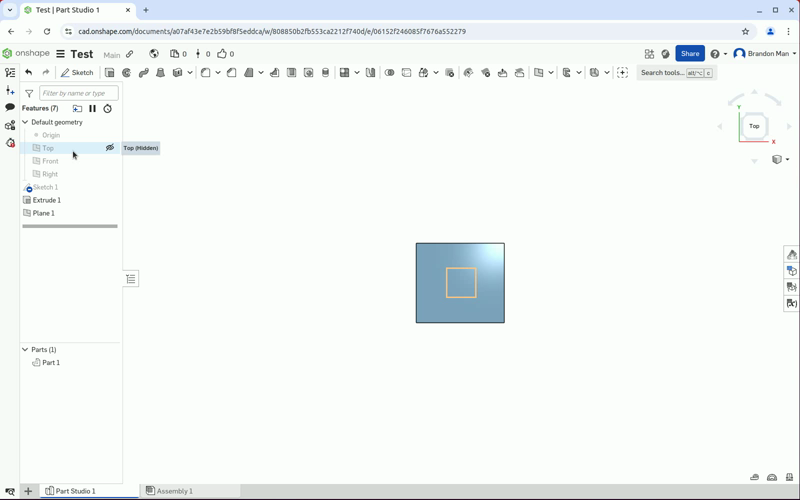
key(shift+s)
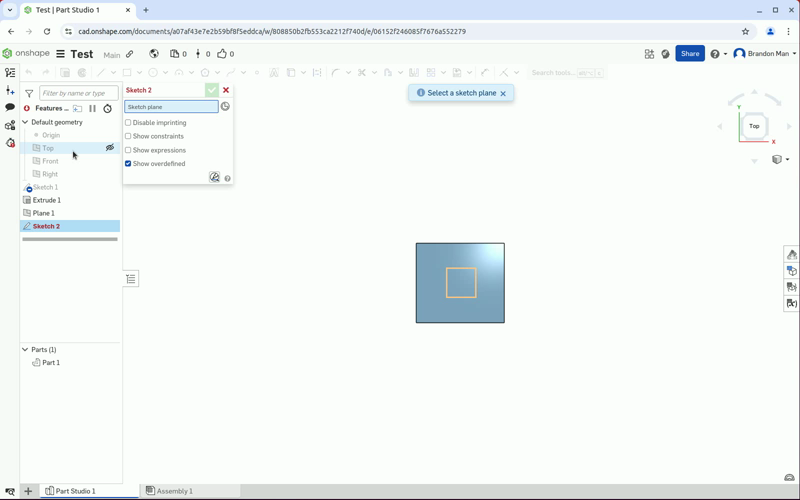
mouse_move(73, 215)
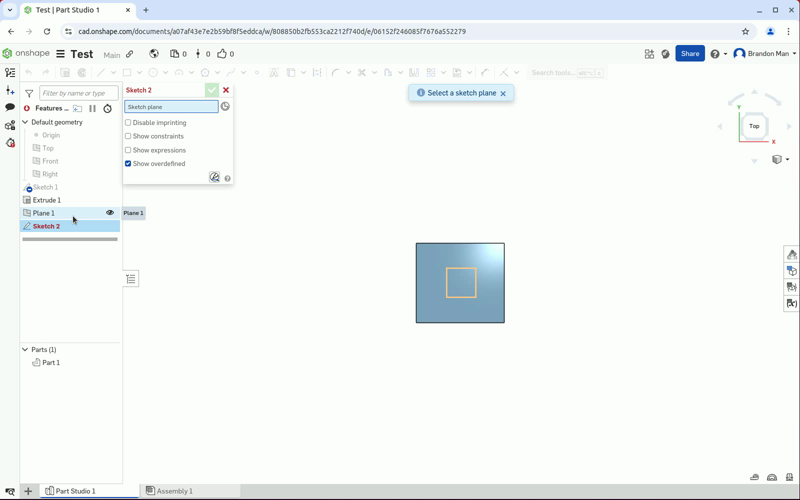
click(73, 215)
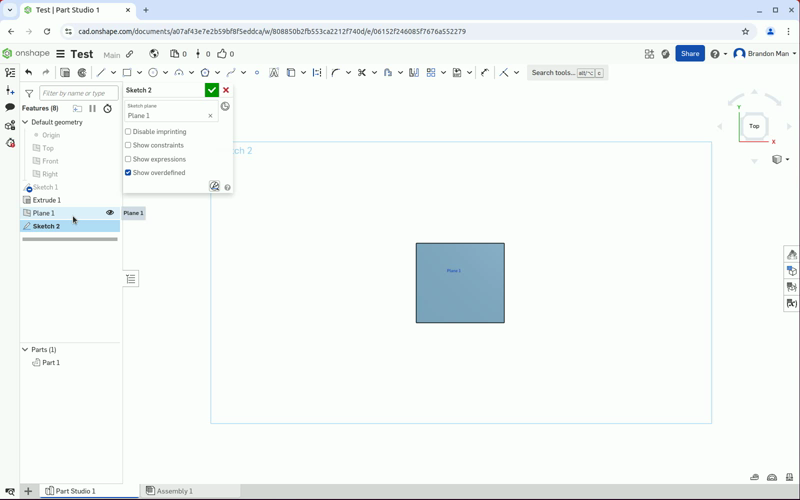
mouse_move(73, 352)
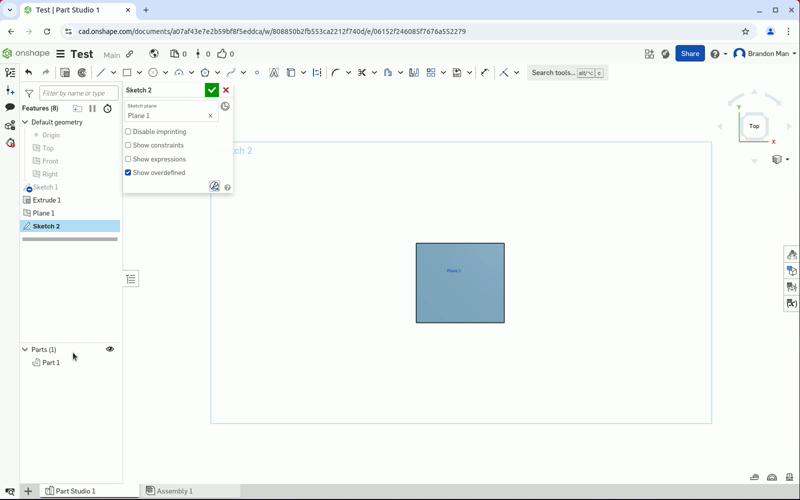
key(y)
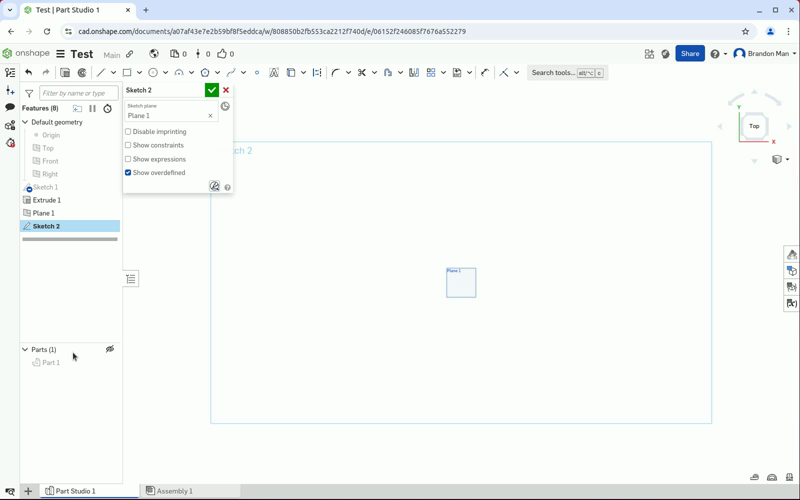
key(l)
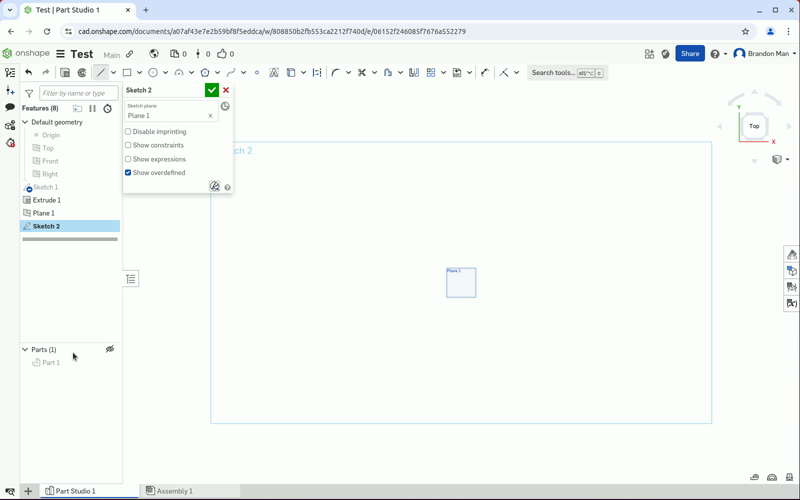
key_down(shift)
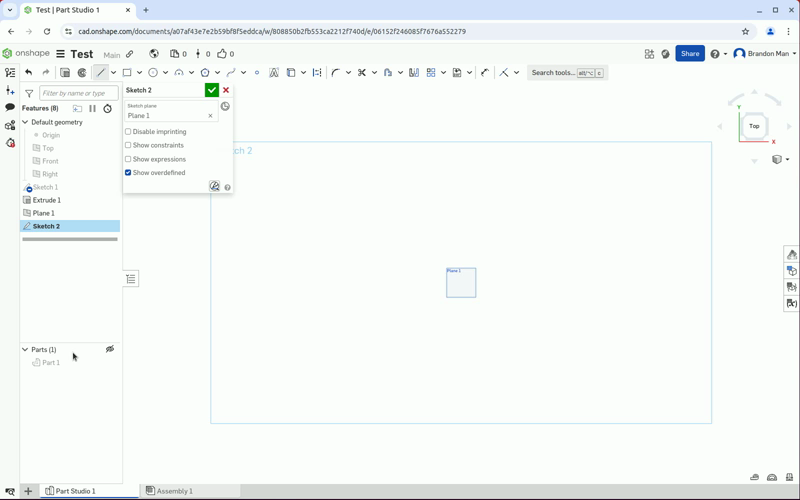
mouse_move(492, 322)
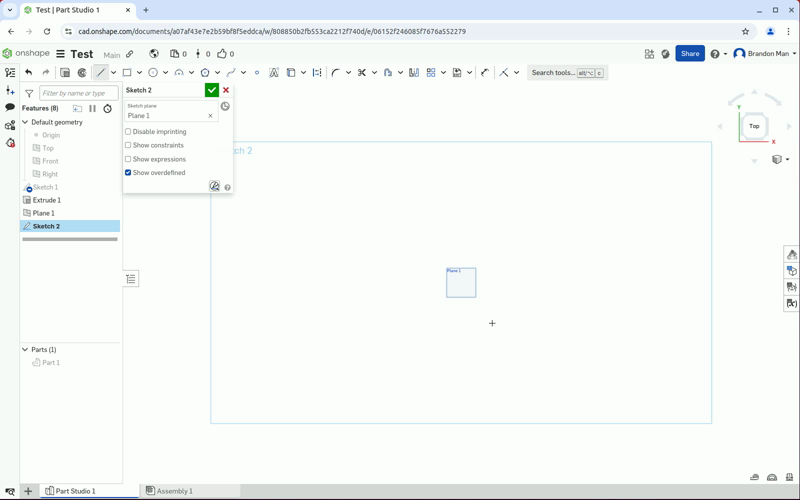
click(492, 322)
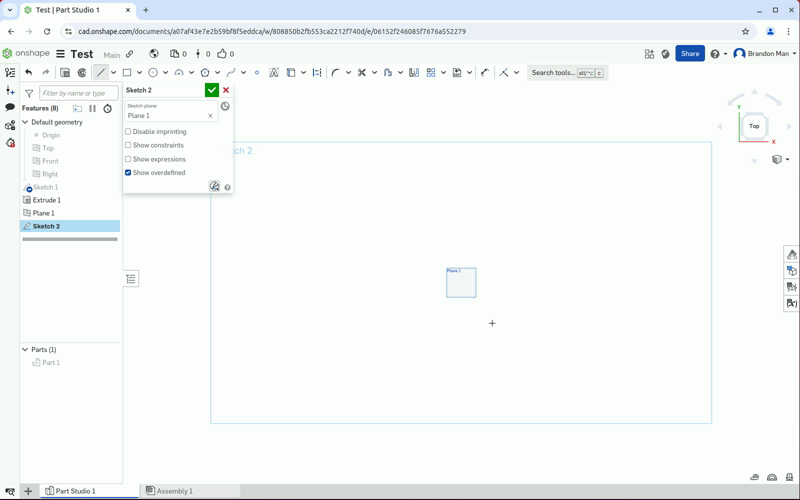
key_up(shift)
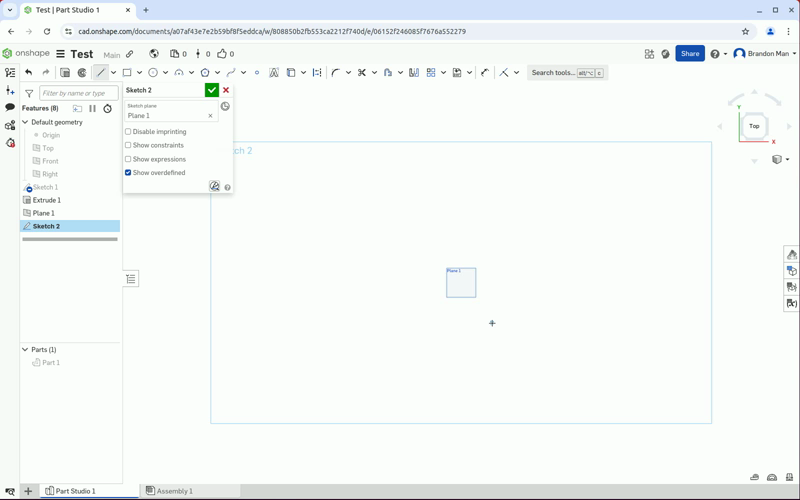
key_down(shift)
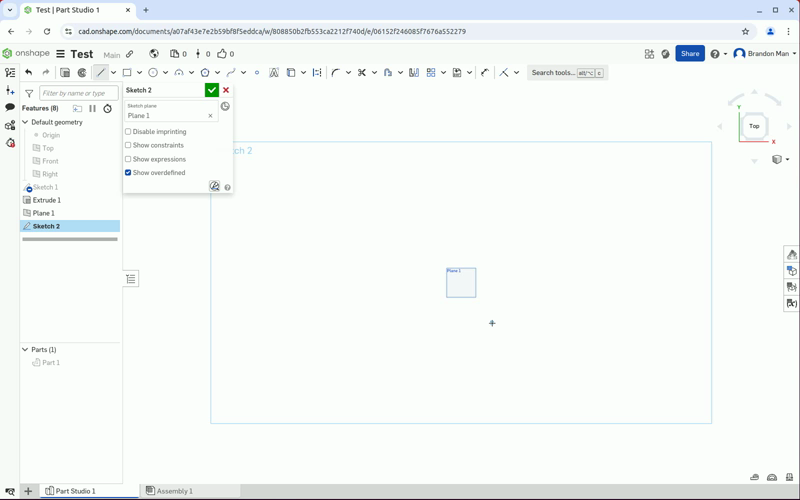
mouse_move(522, 322)
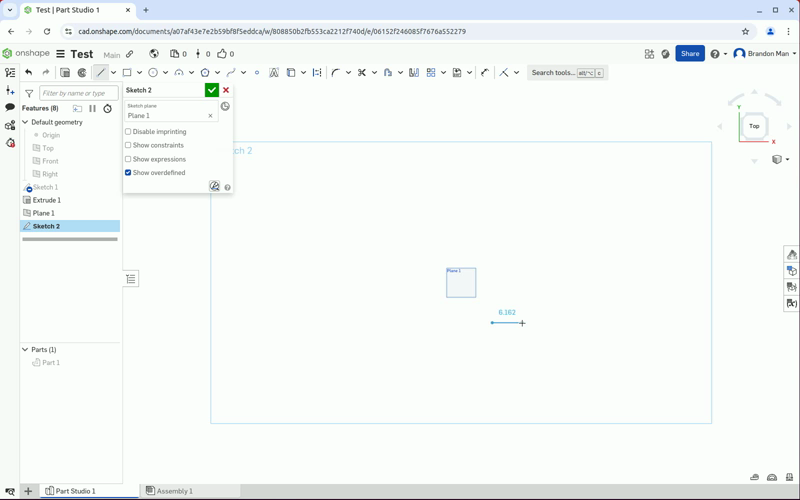
mouse_move(504, 322)
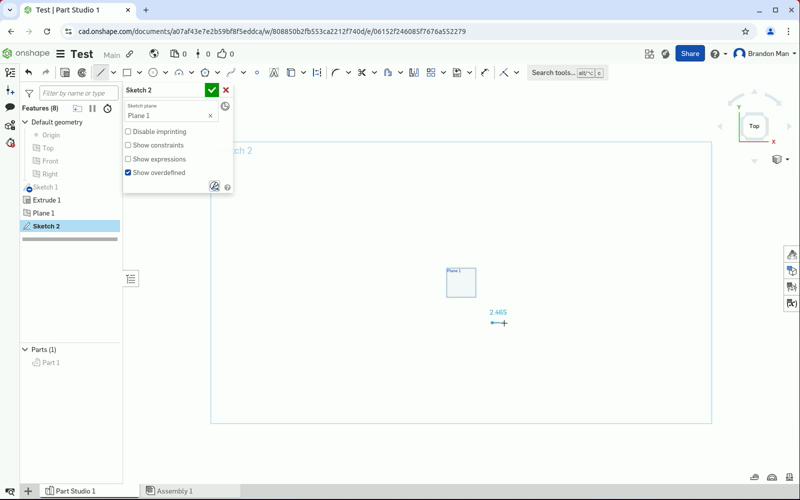
click(504, 322)
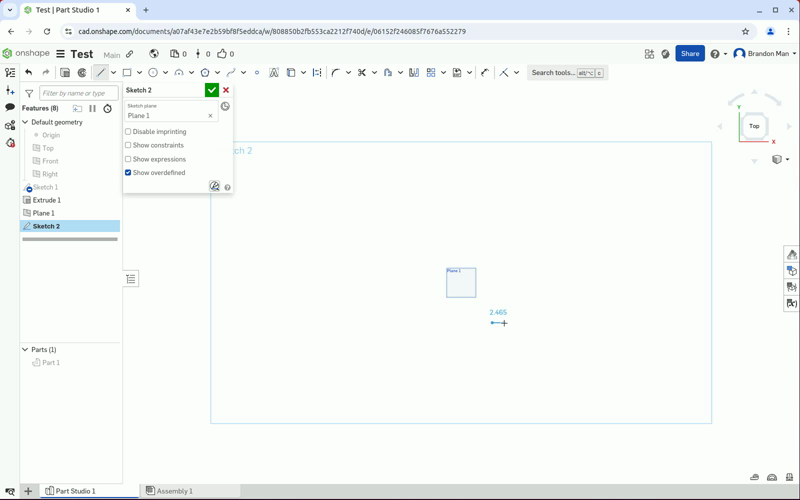
key_up(shift)
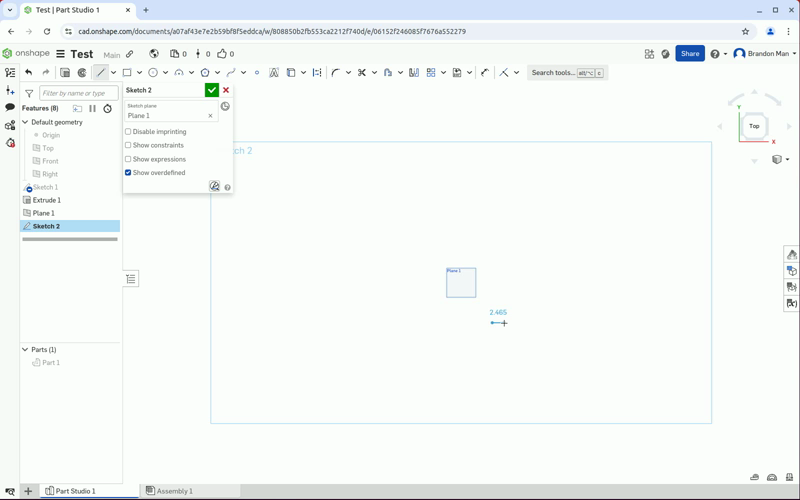
key_down(shift)
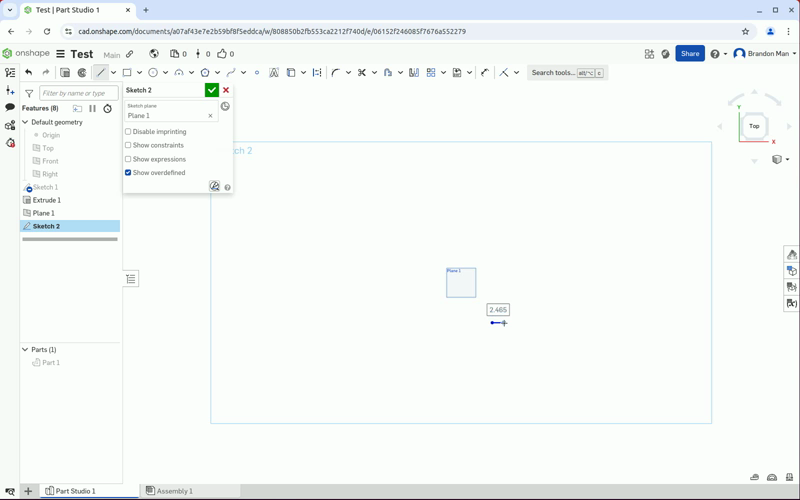
mouse_move(504, 241)
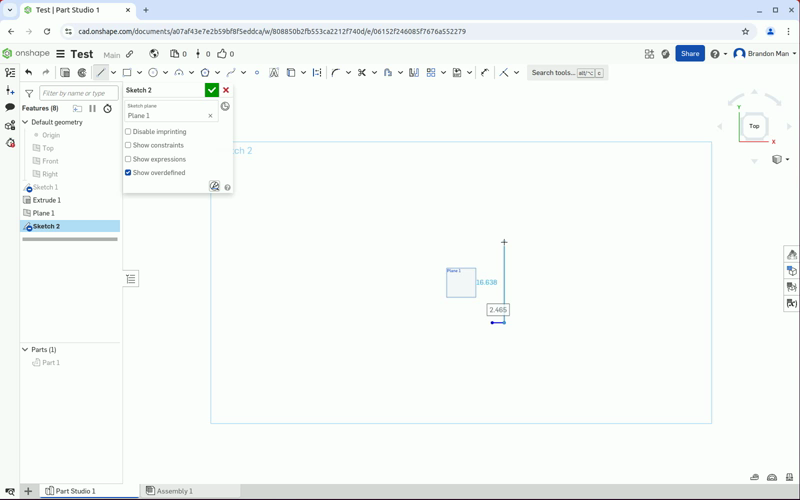
click(504, 241)
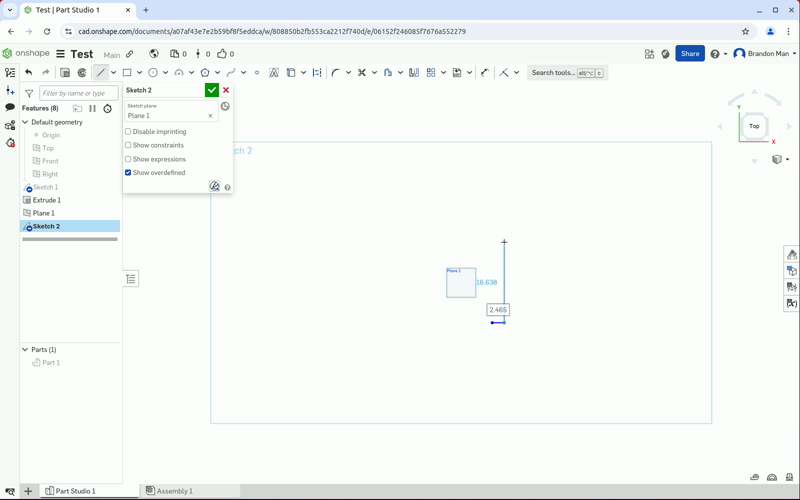
key_up(shift)
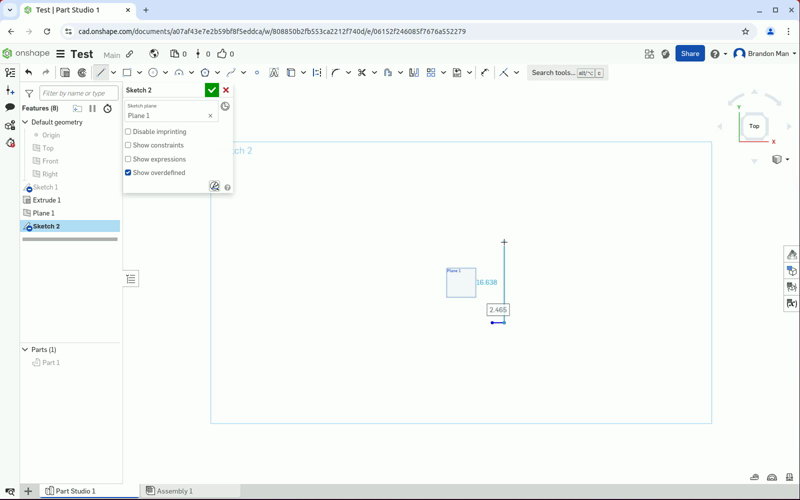
key_down(shift)
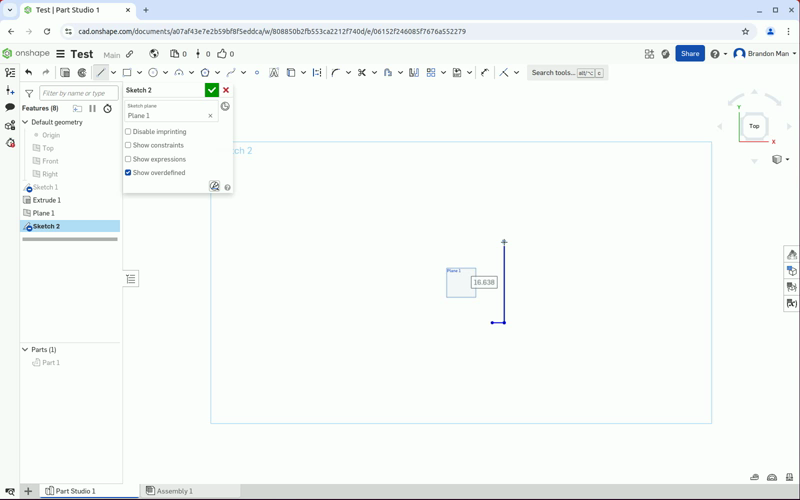
mouse_move(534, 241)
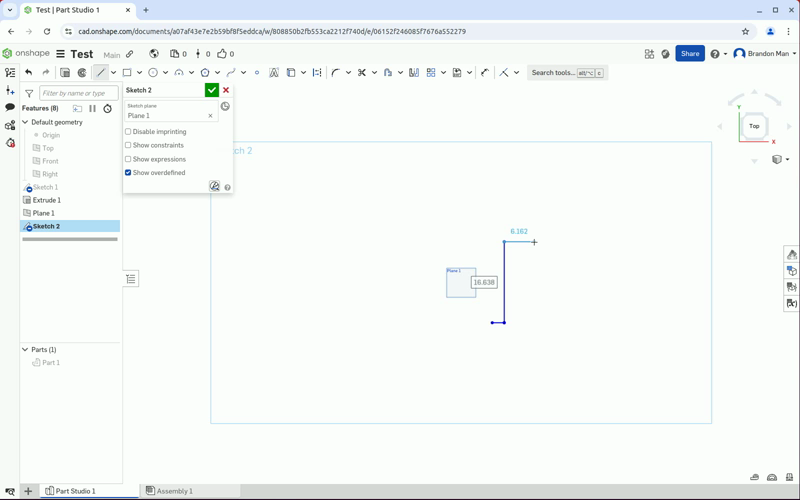
mouse_move(492, 241)
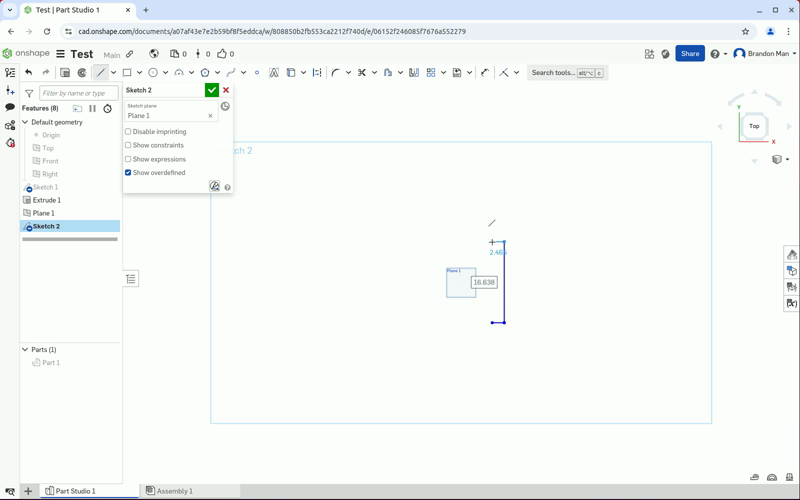
click(492, 241)
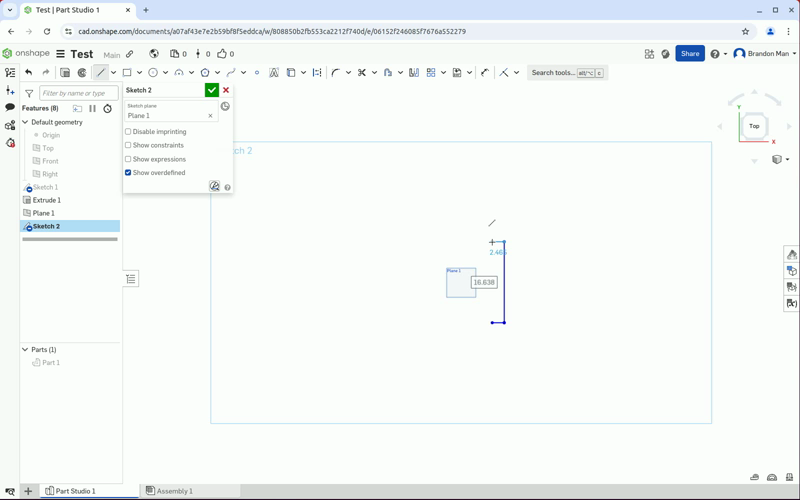
key_up(shift)
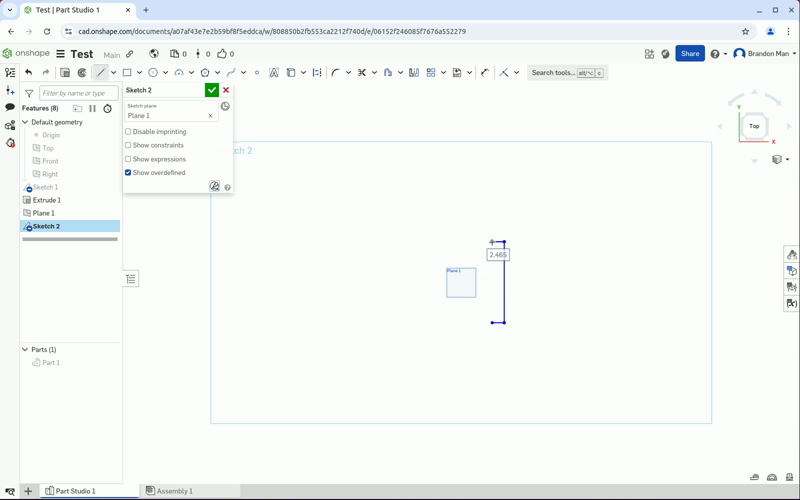
key_down(shift)
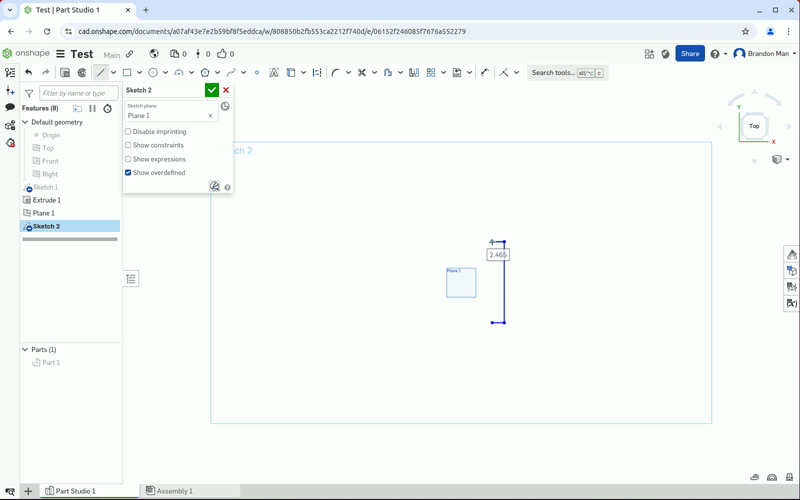
mouse_move(492, 322)
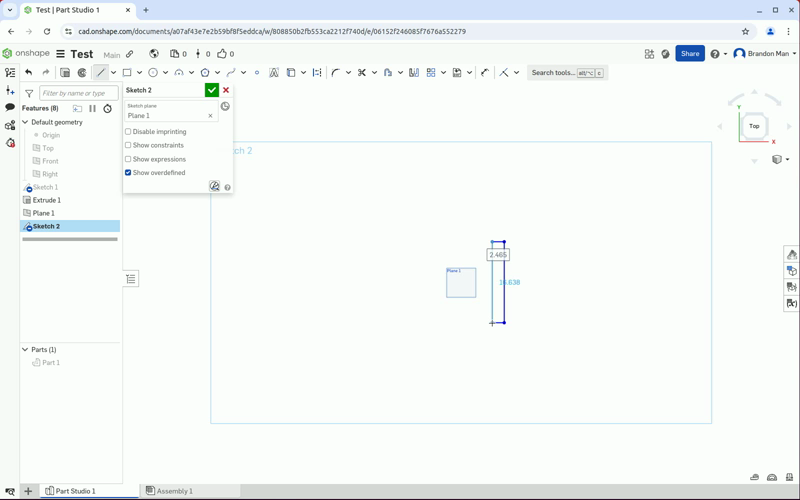
key_up(shift)
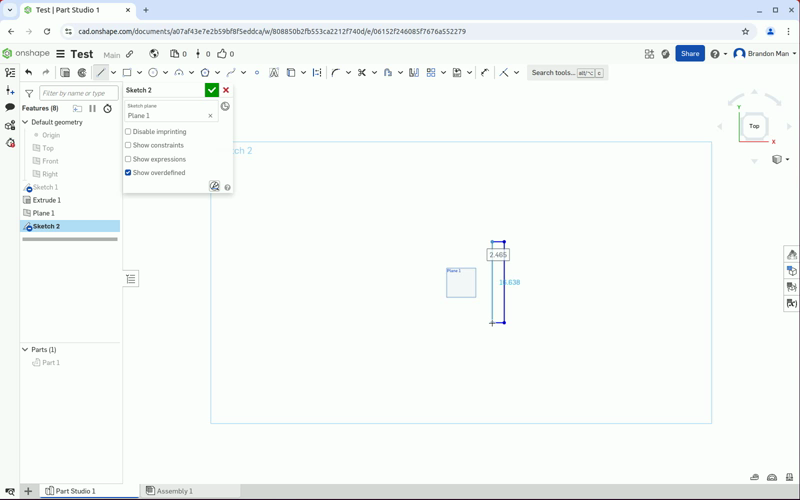
click(492, 322)
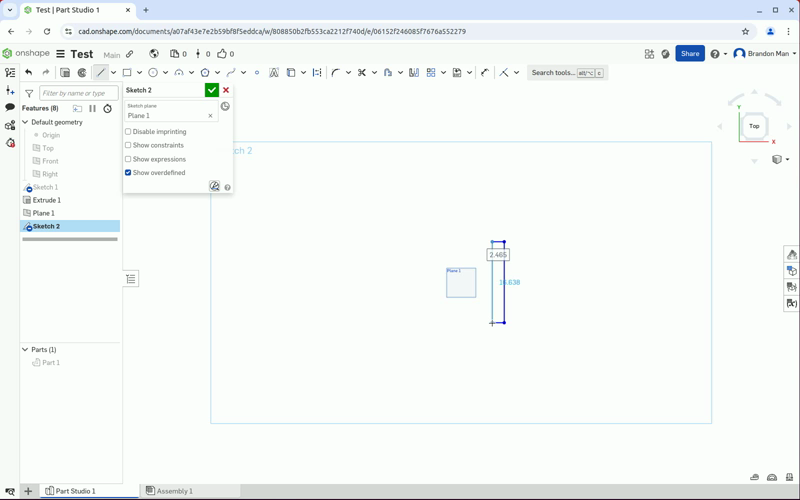
key(esc)
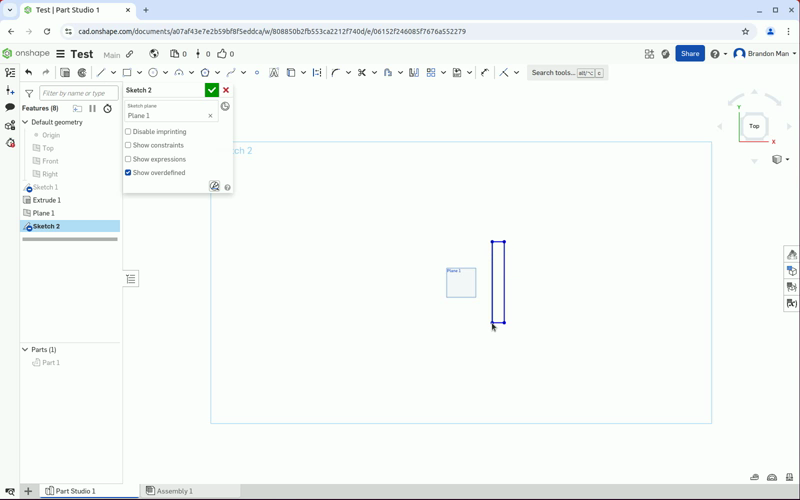
mouse_move(494, 272)
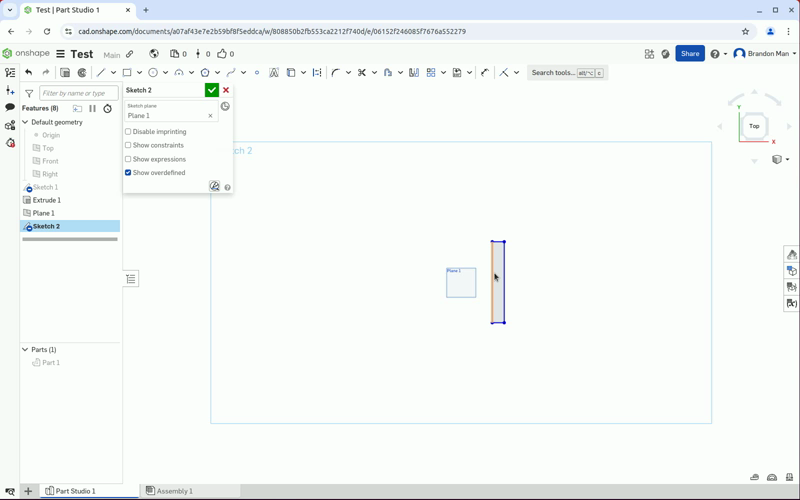
scroll(6)
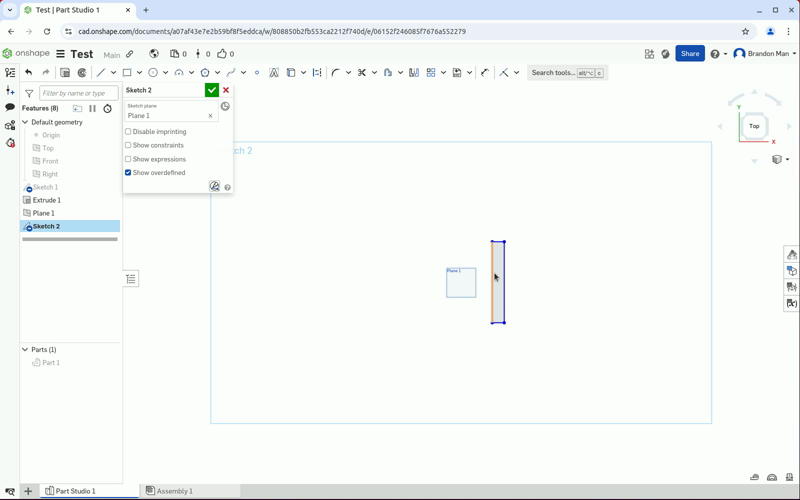
scroll(6)
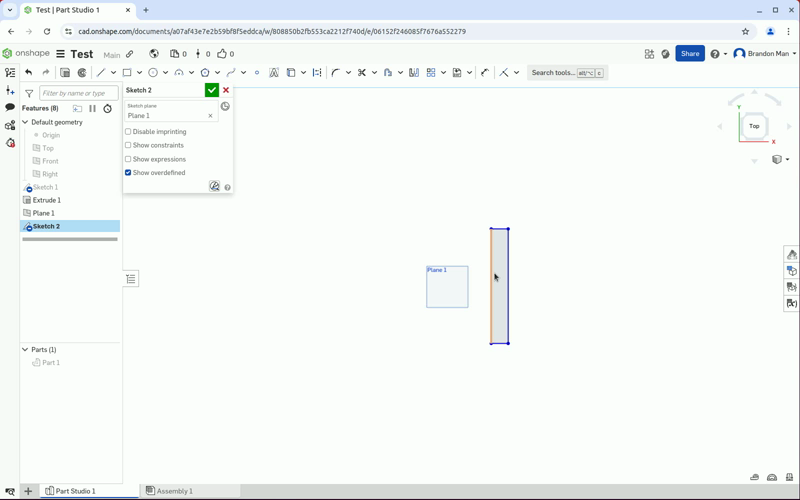
scroll(6)
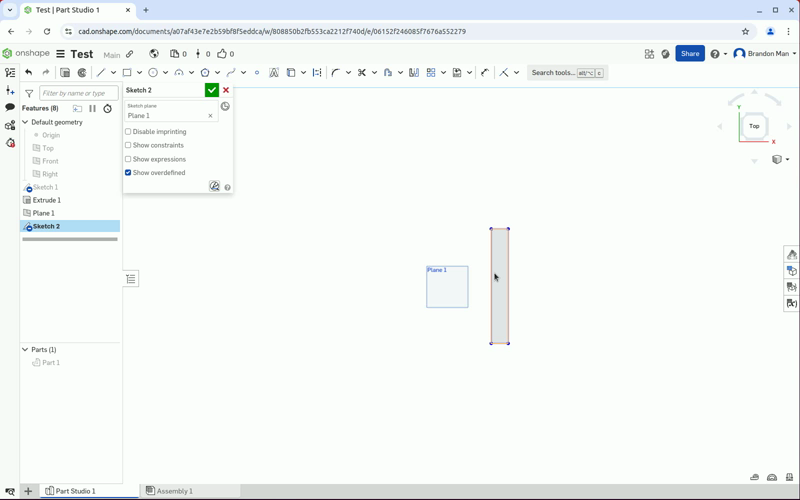
scroll(6)
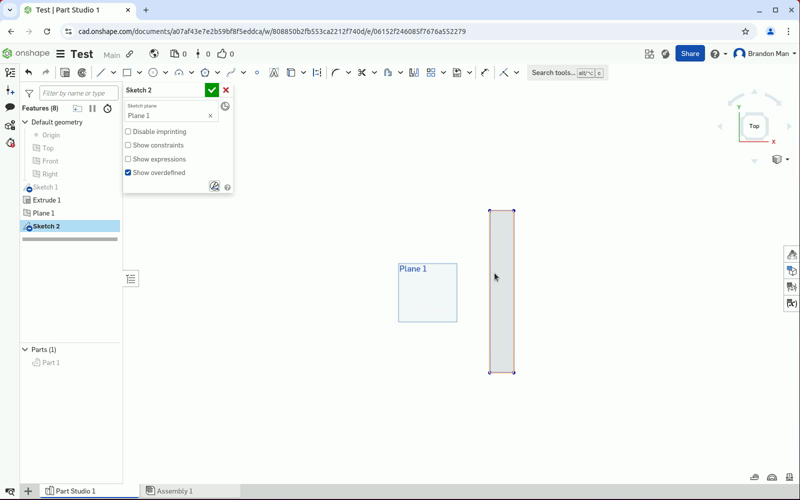
scroll(6)
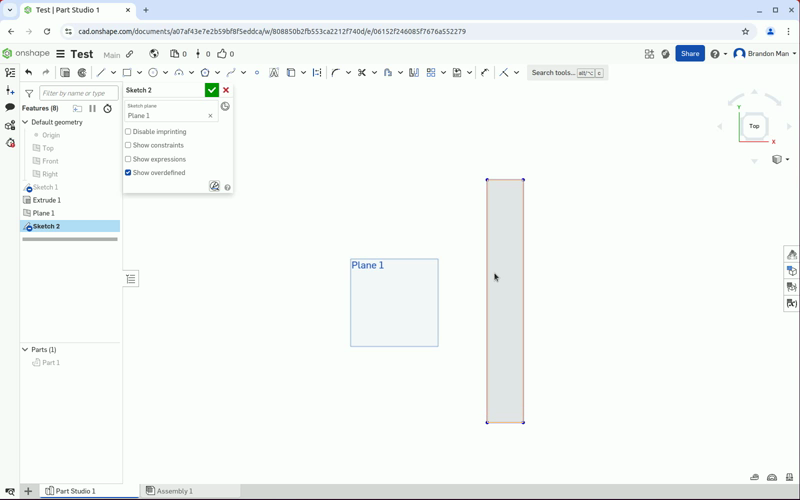
scroll(6)
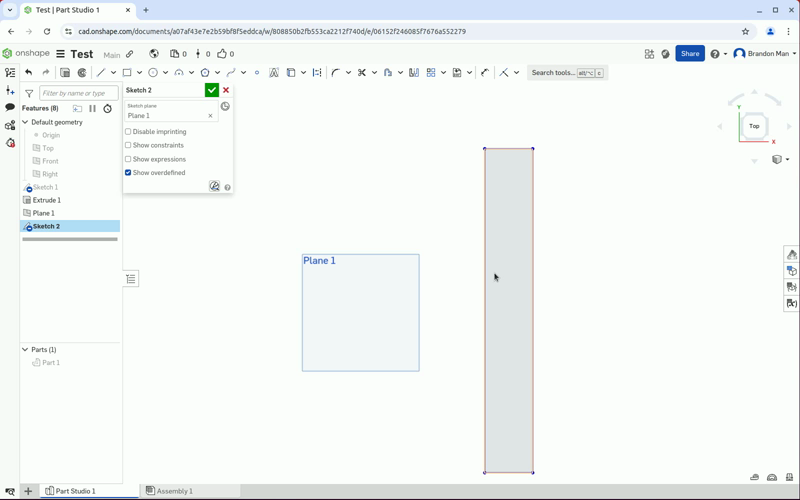
scroll(6)
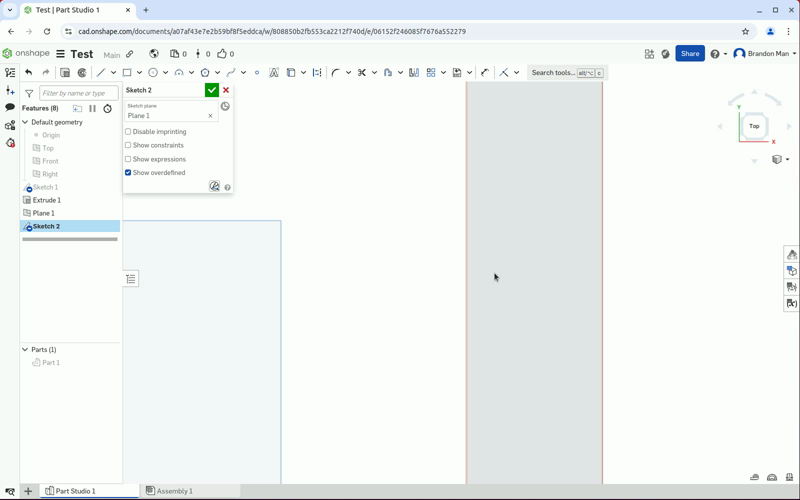
click(494, 272)
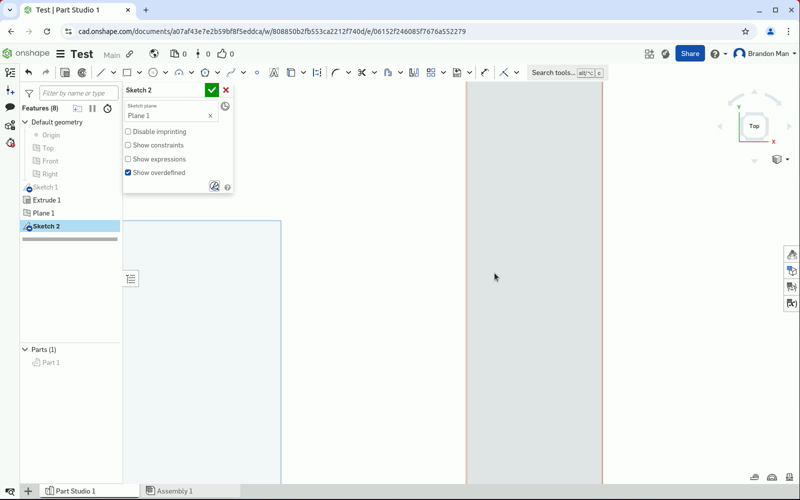
scroll(-6)
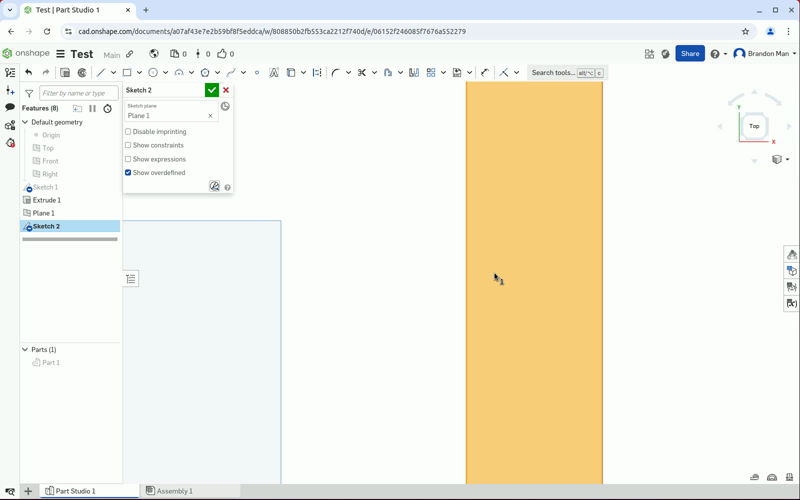
scroll(-6)
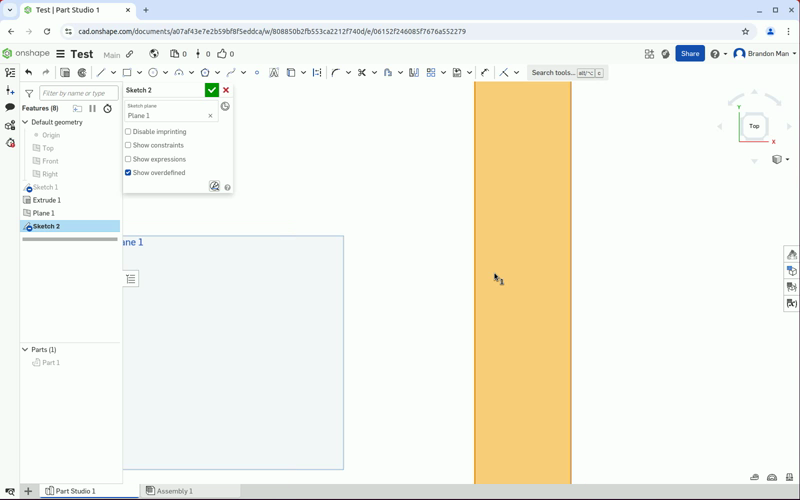
scroll(-6)
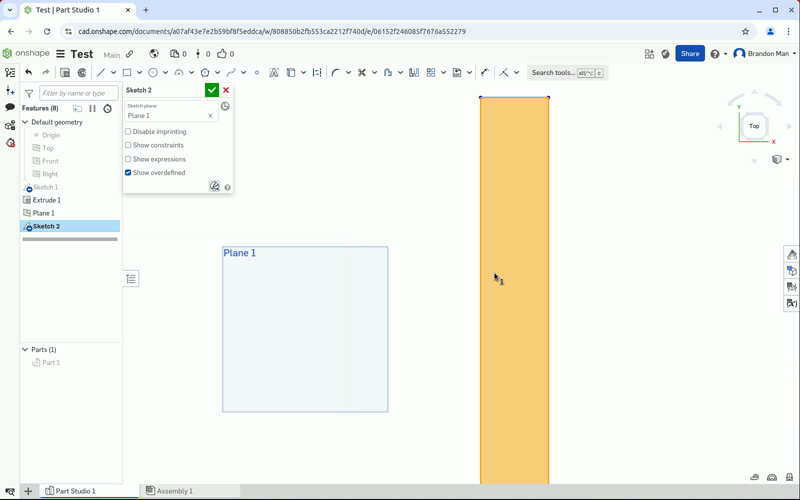
scroll(-6)
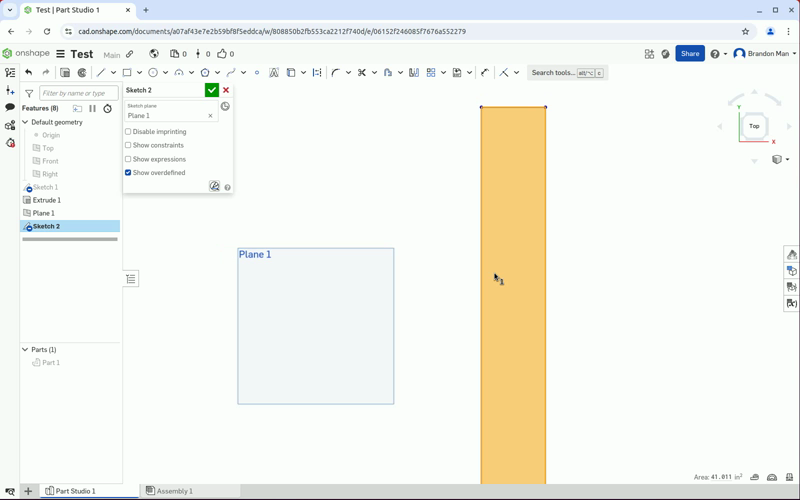
scroll(-6)
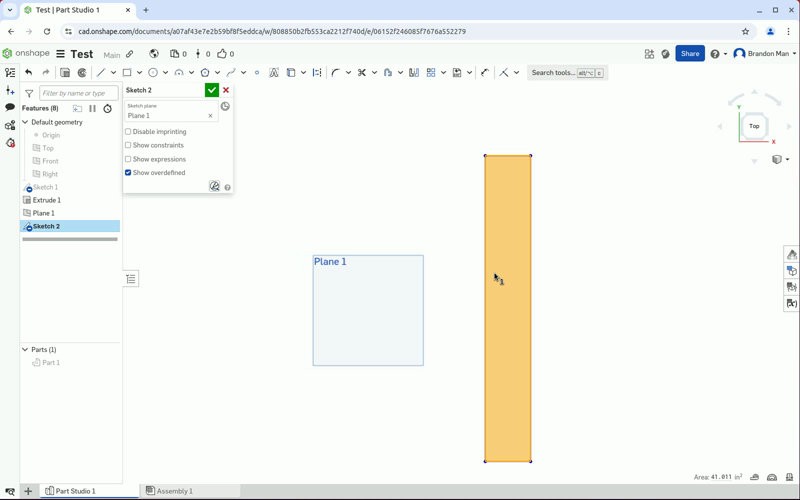
scroll(-6)
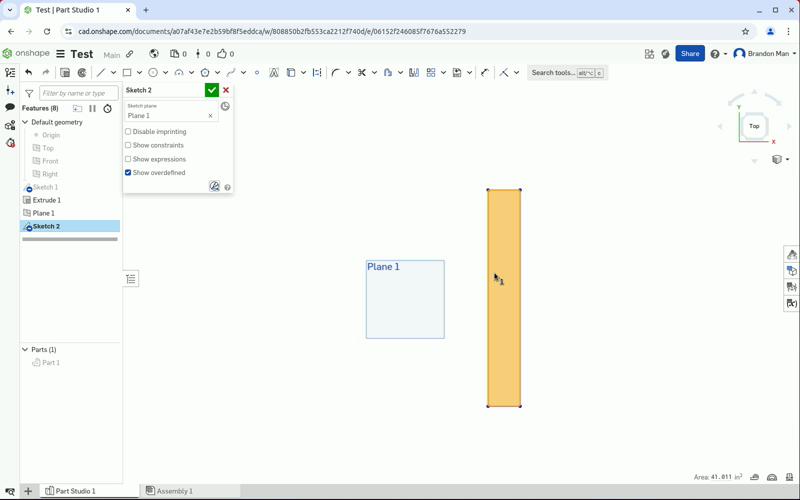
scroll(-6)
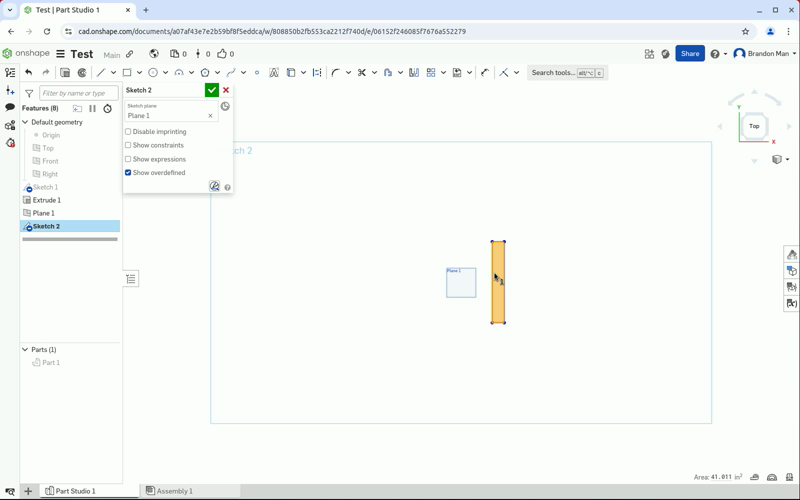
mouse_move(73, 352)
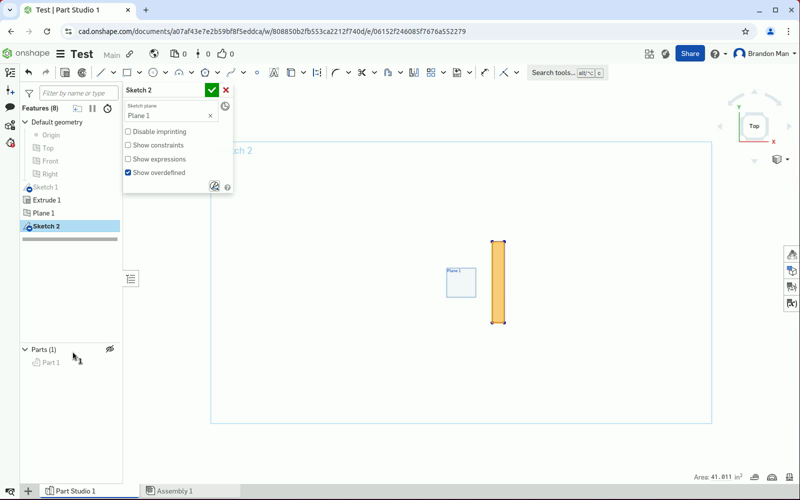
key(shift+y)
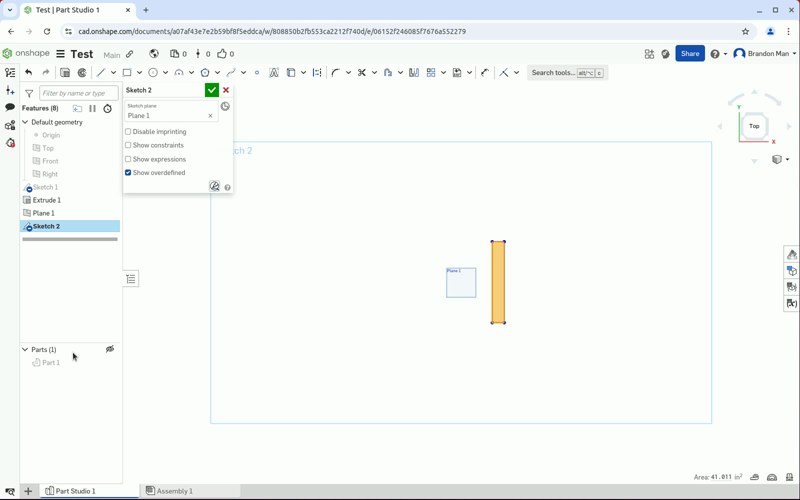
key(shift+e)
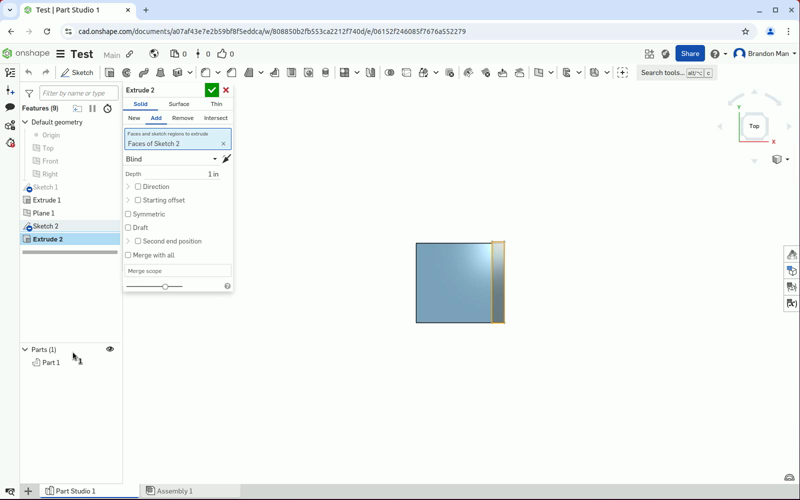
mouse_move(143, 106)
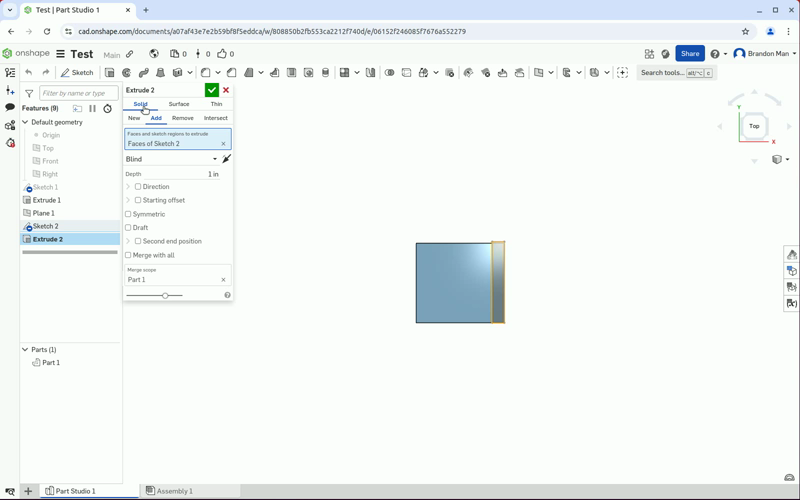
click(143, 106)
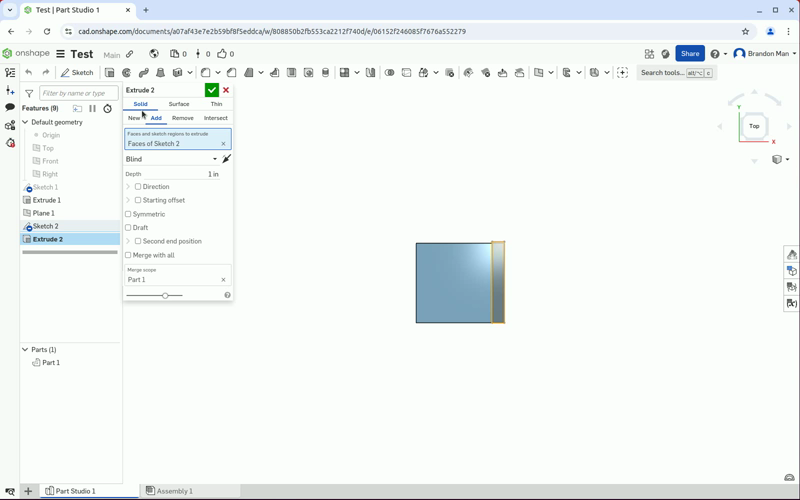
mouse_move(137, 120)
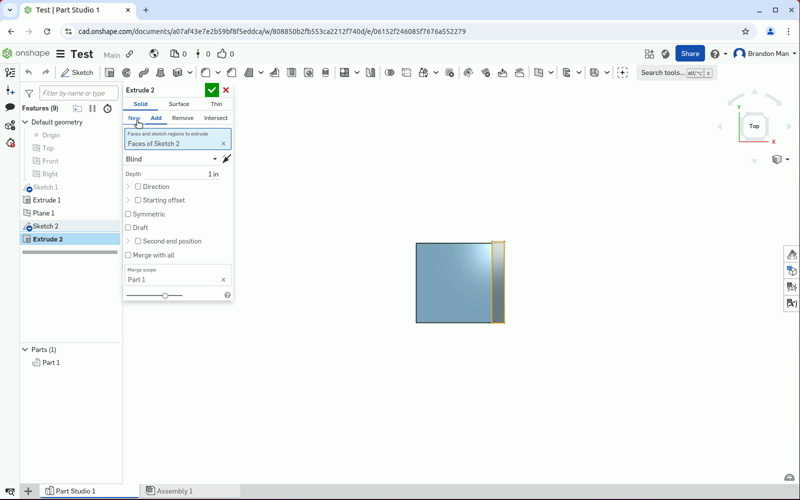
click(137, 120)
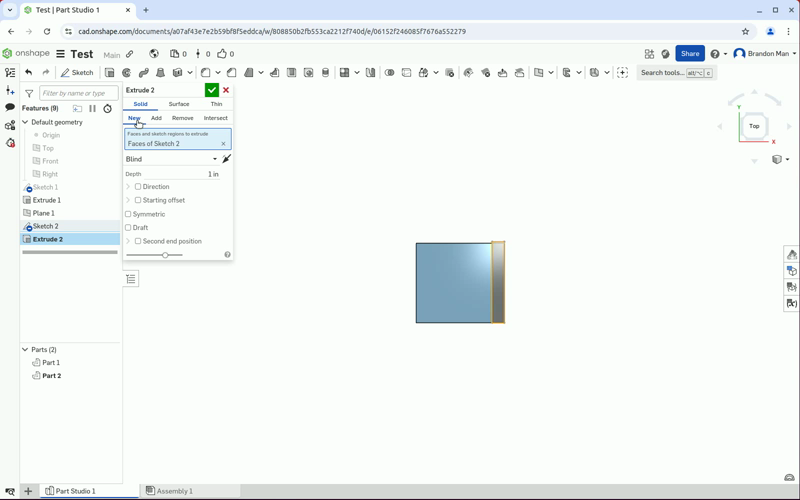
key(tab, 4)
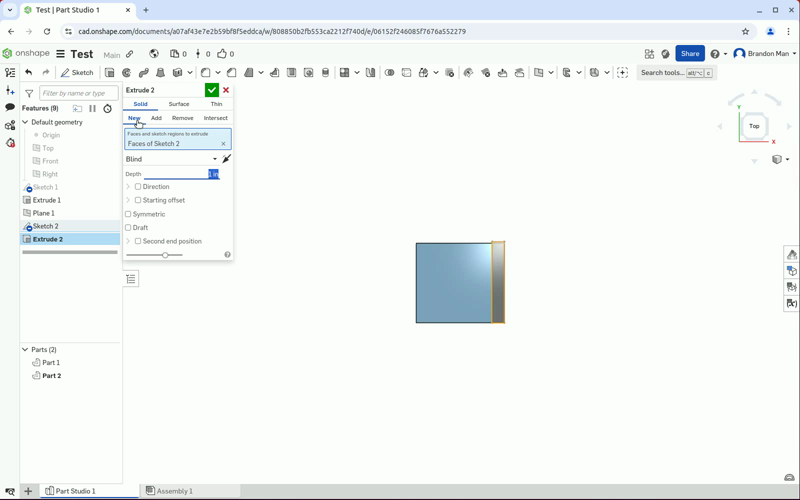
text(19.738)
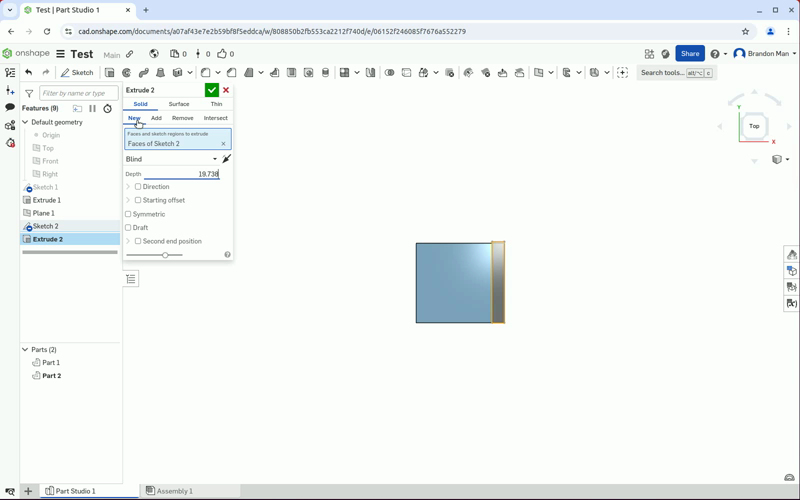
key(enter)
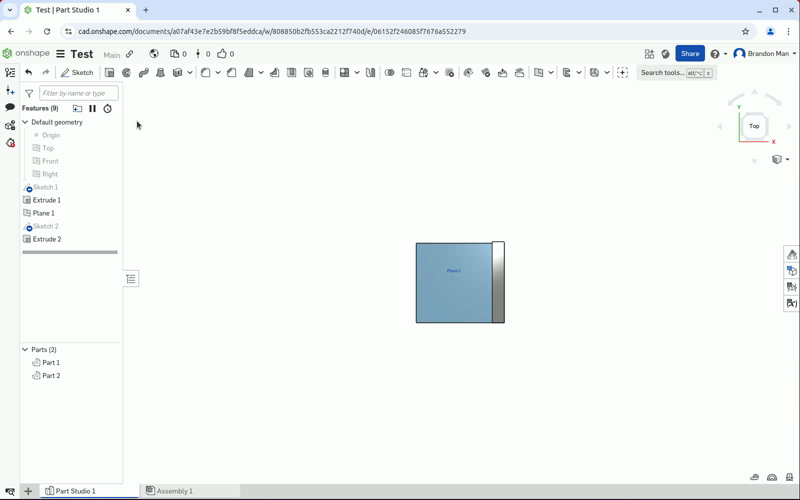
key(shift+h)
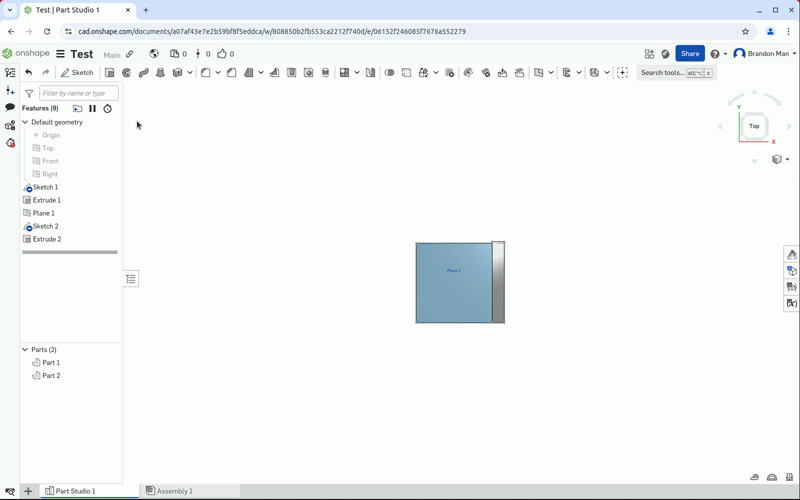
key(shift+h)
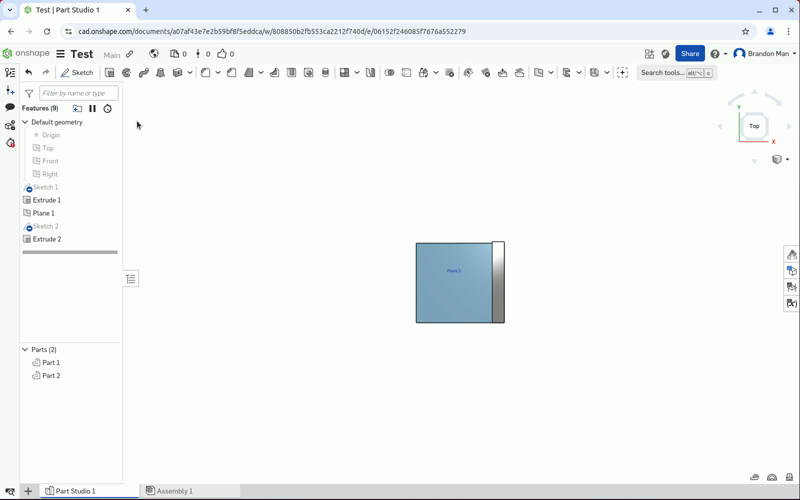
mouse_move(73, 189)
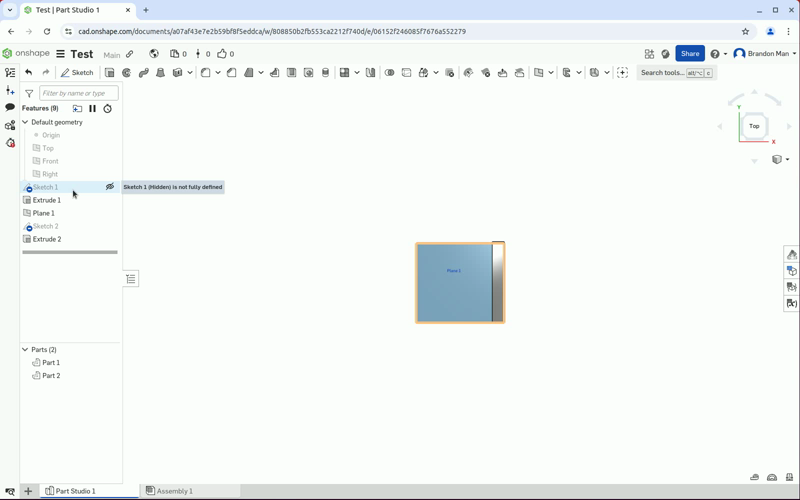
click(73, 189)
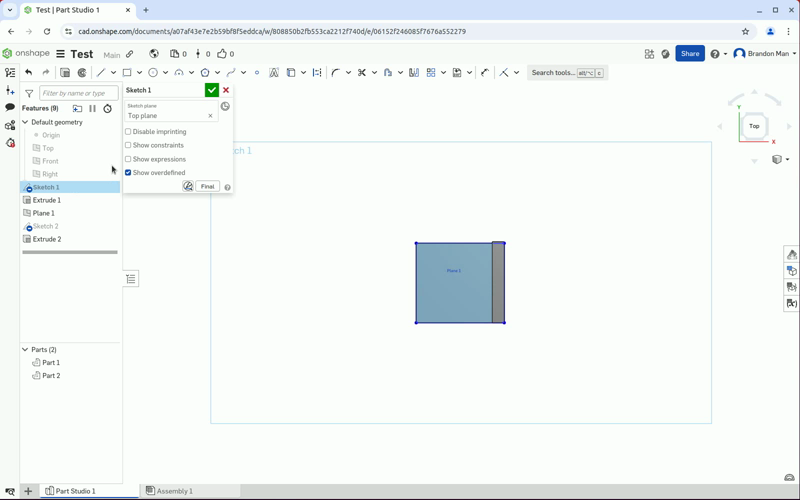
mouse_move(229, 92)
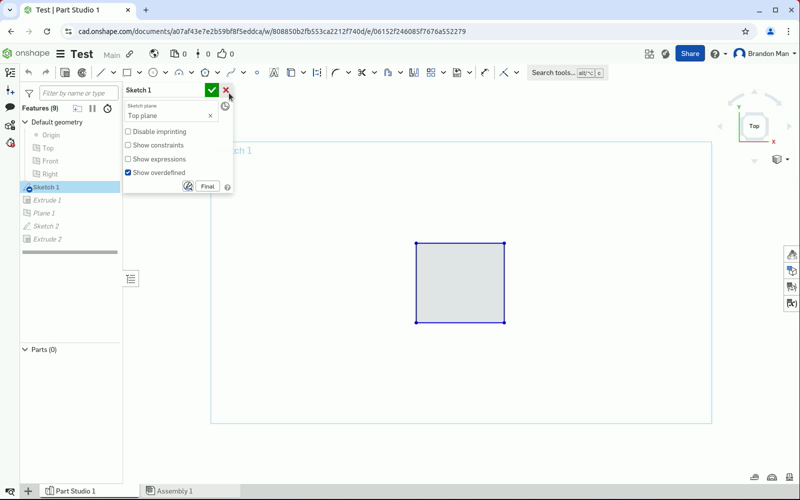
click(229, 92)
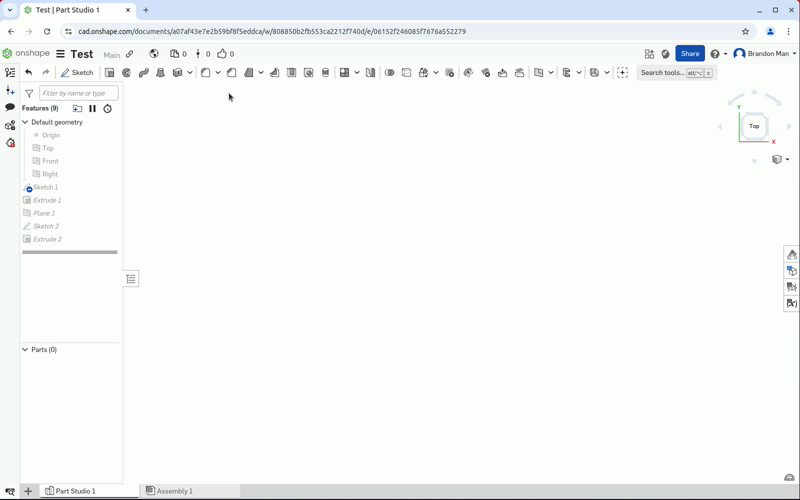
key(shift+s)
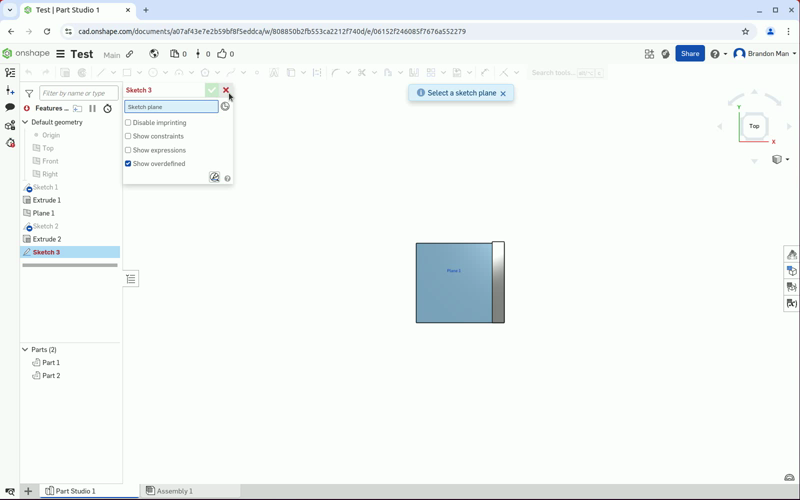
mouse_move(73, 215)
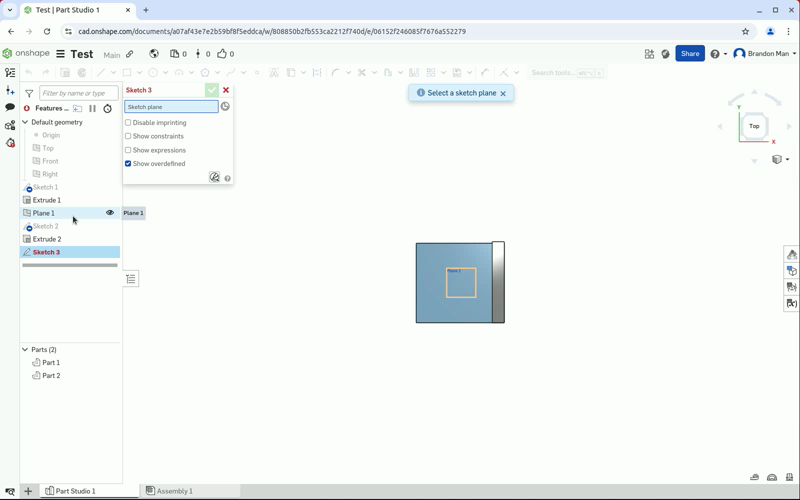
click(73, 215)
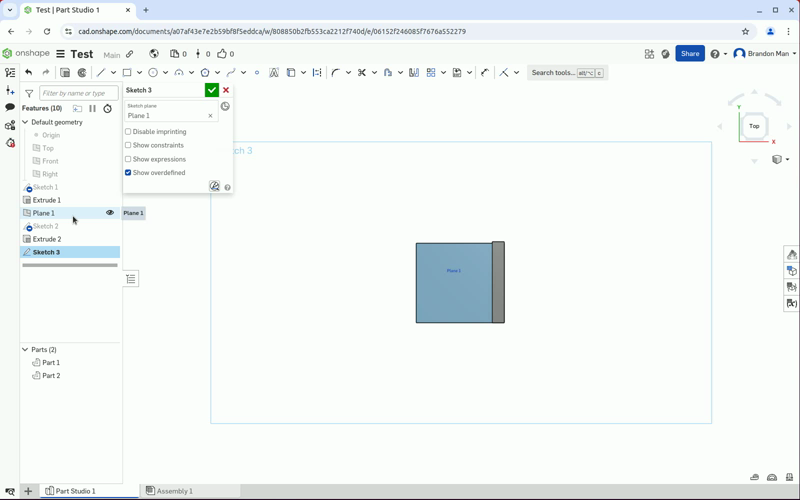
mouse_move(73, 352)
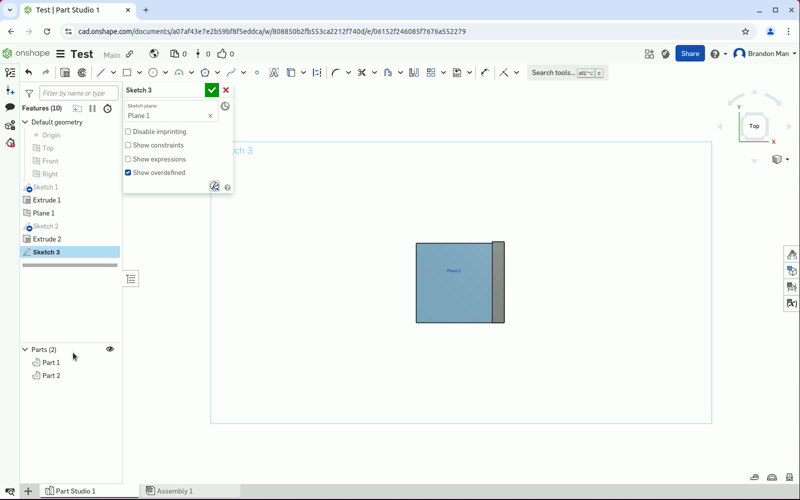
key(y)
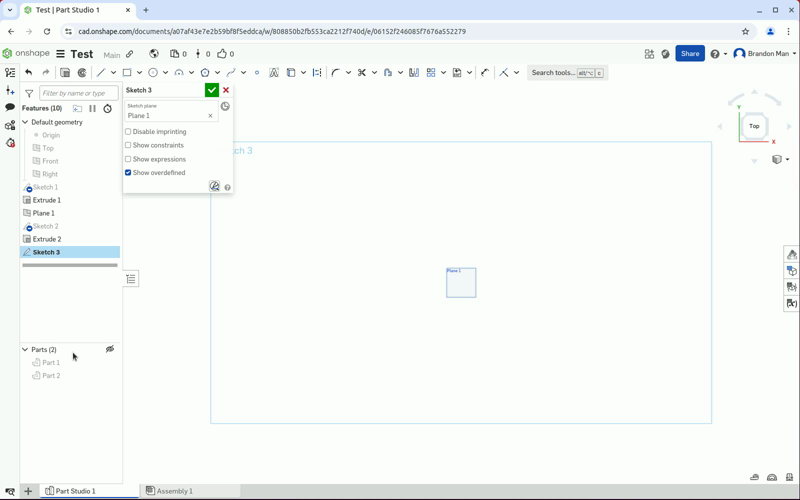
key(l)
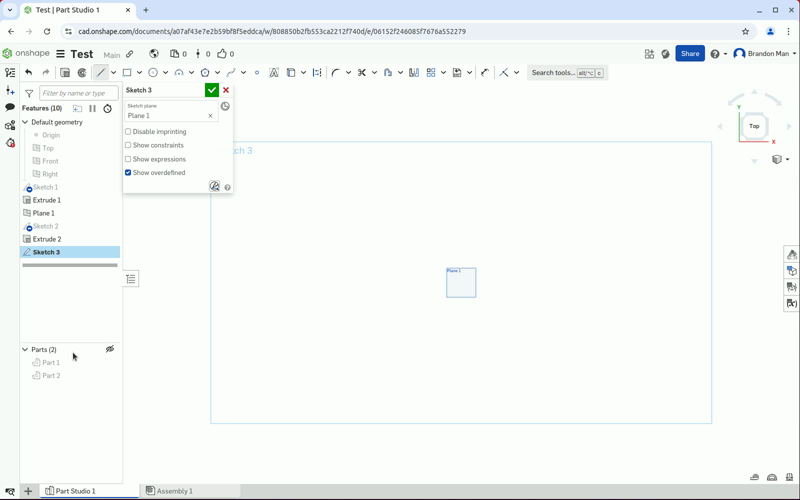
key_down(shift)
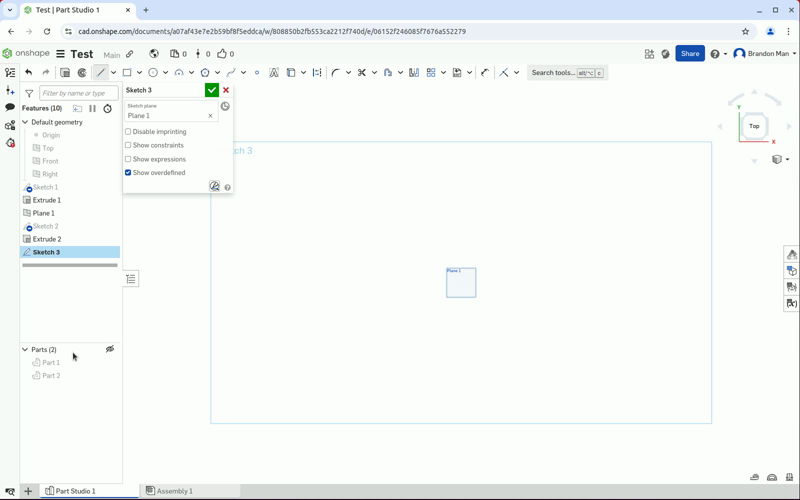
mouse_move(416, 322)
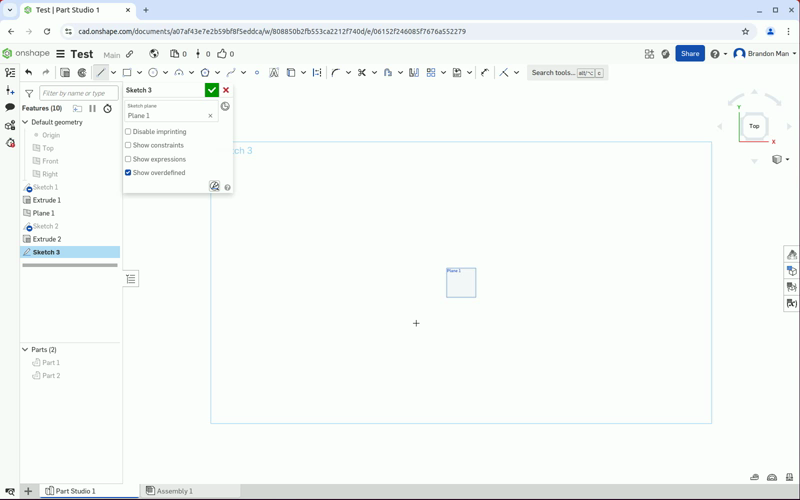
click(416, 322)
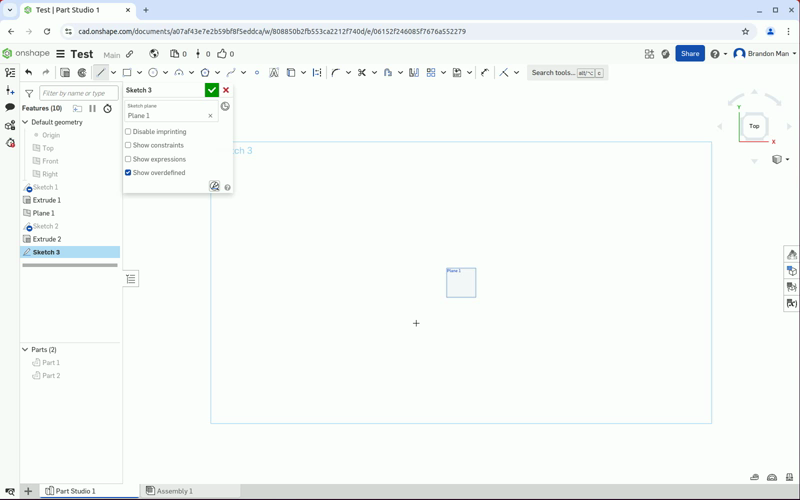
key_up(shift)
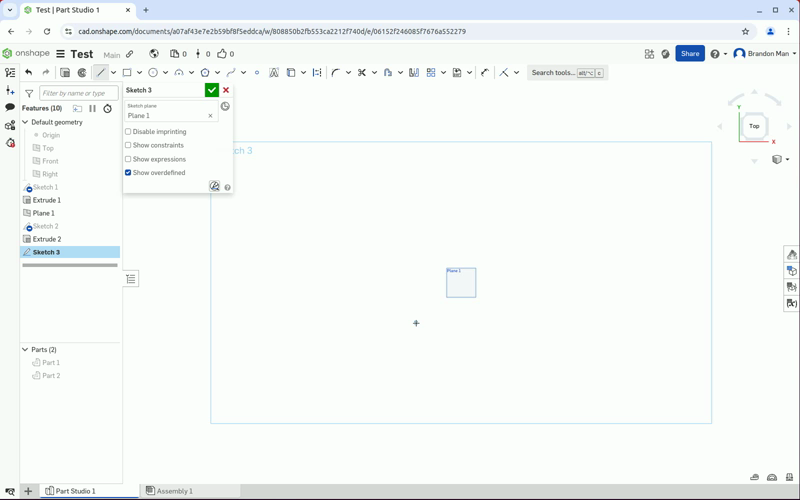
key_down(shift)
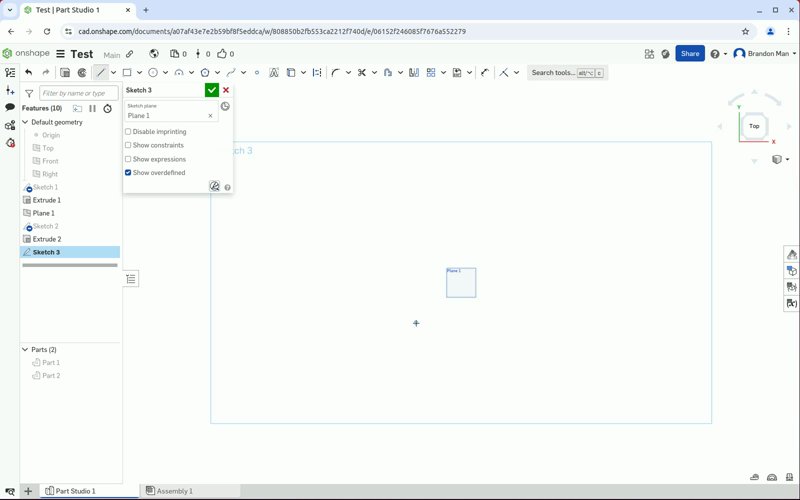
mouse_move(446, 322)
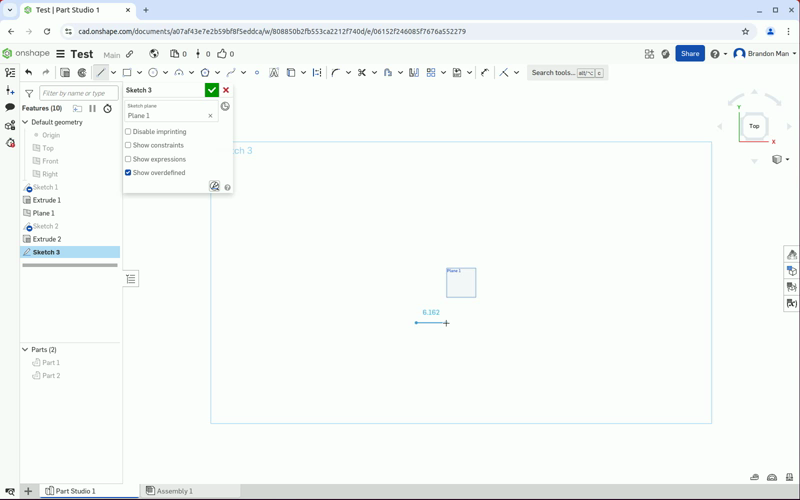
mouse_move(428, 322)
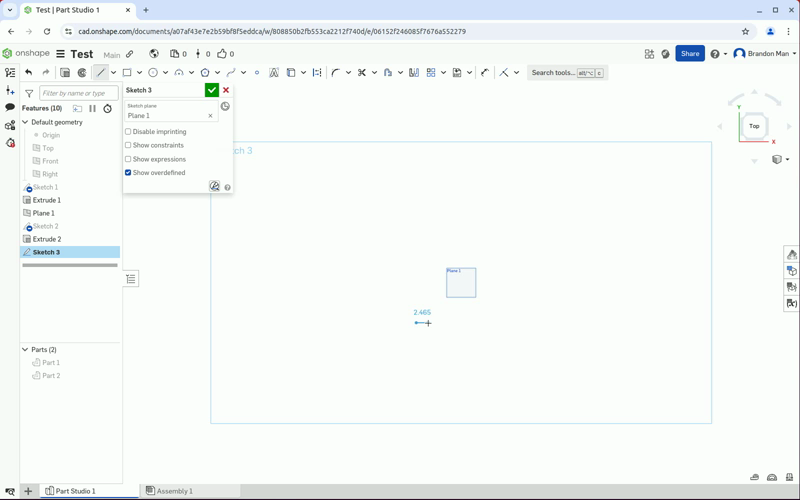
click(428, 322)
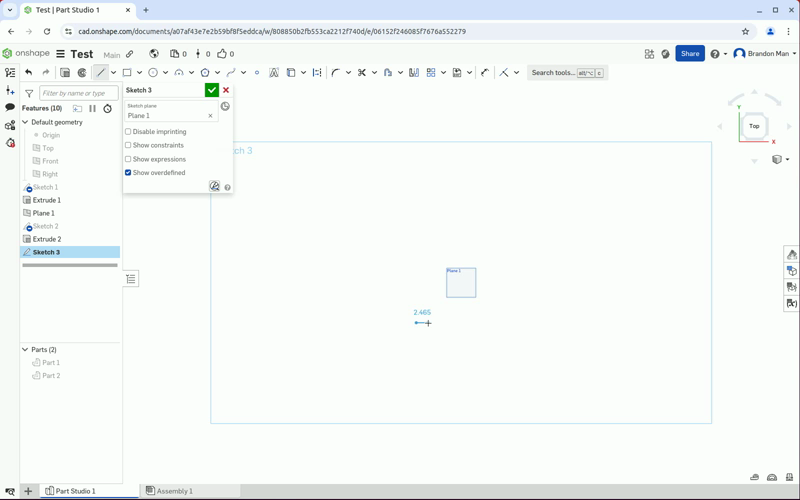
key_up(shift)
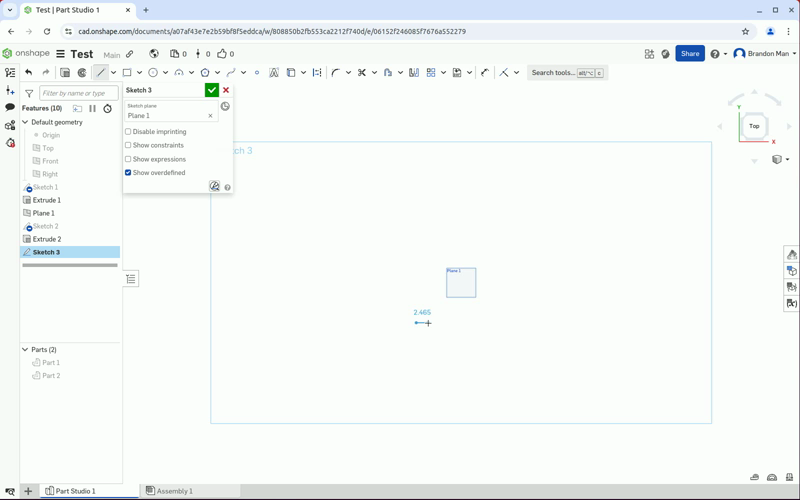
key_down(shift)
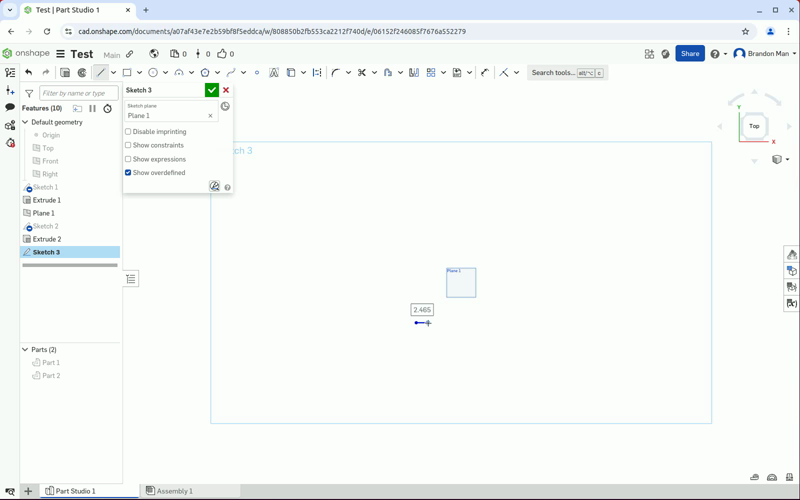
mouse_move(428, 241)
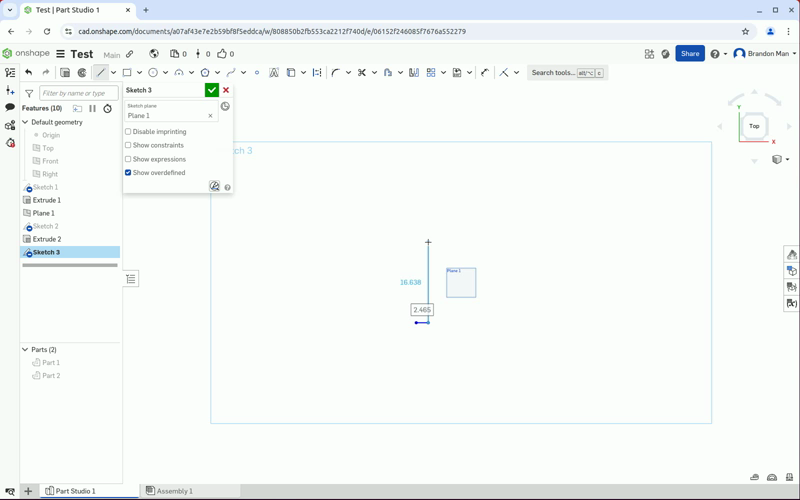
click(428, 241)
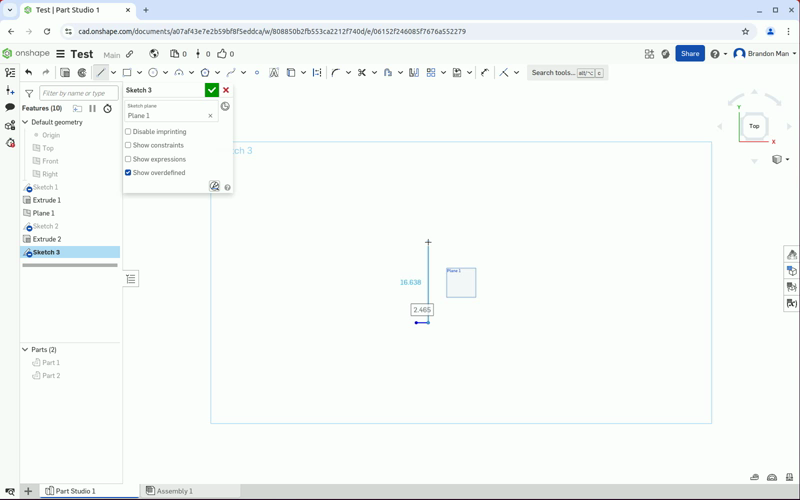
key_up(shift)
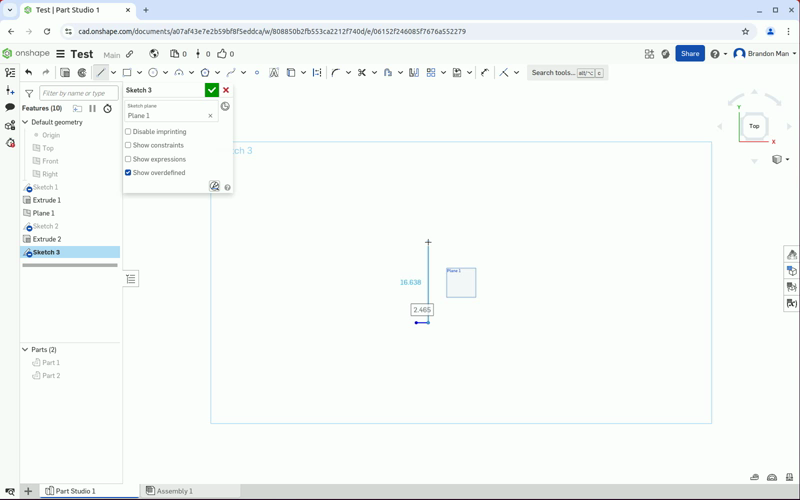
key_down(shift)
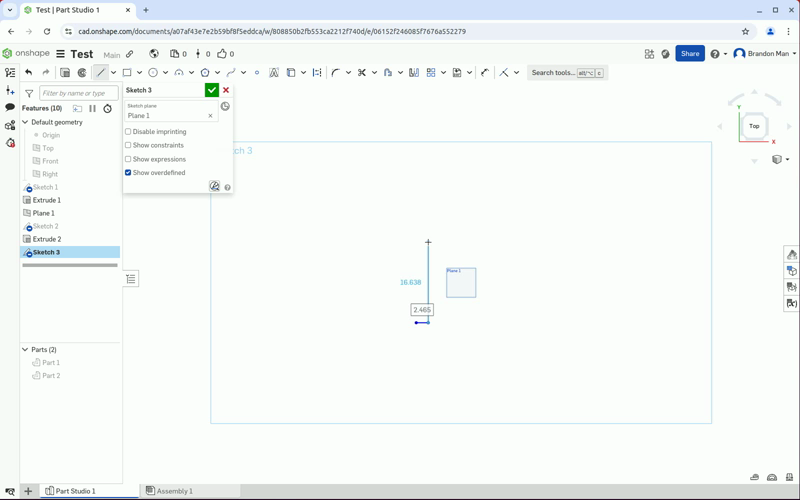
mouse_move(458, 241)
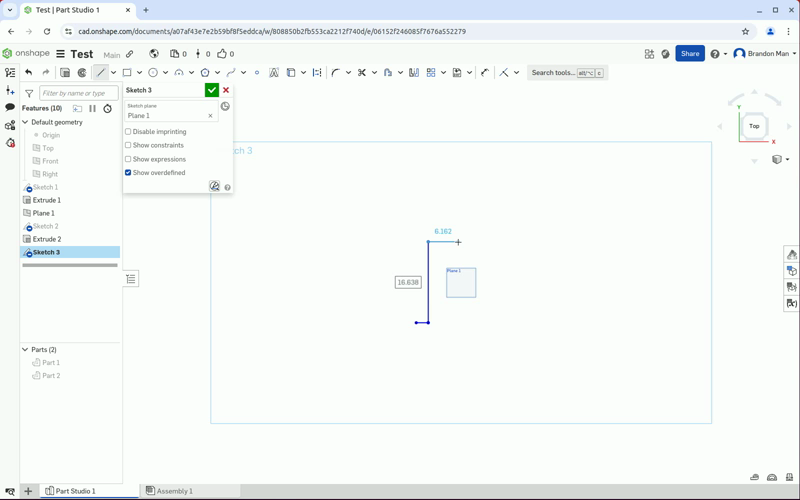
mouse_move(416, 241)
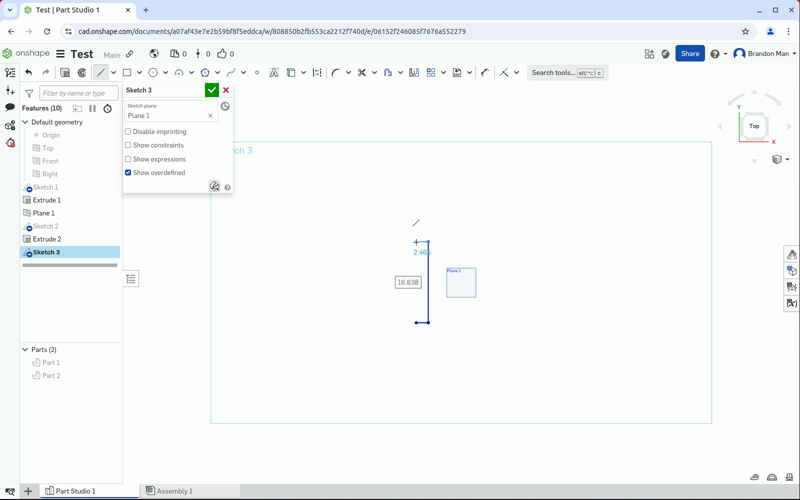
click(416, 241)
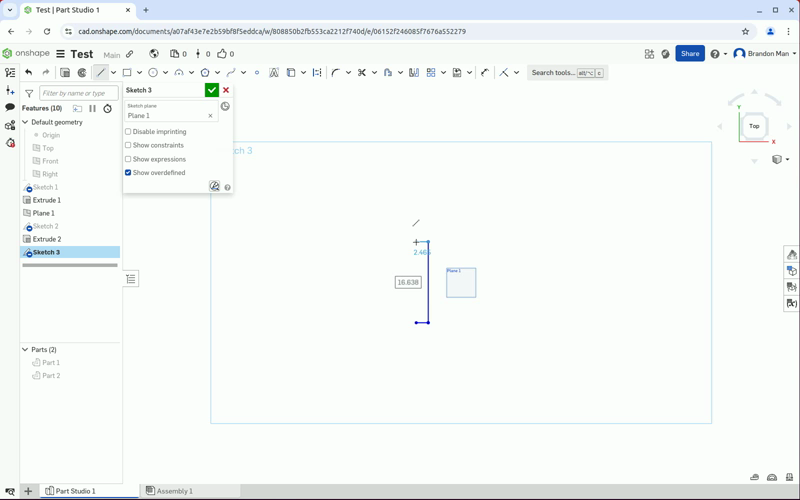
key_up(shift)
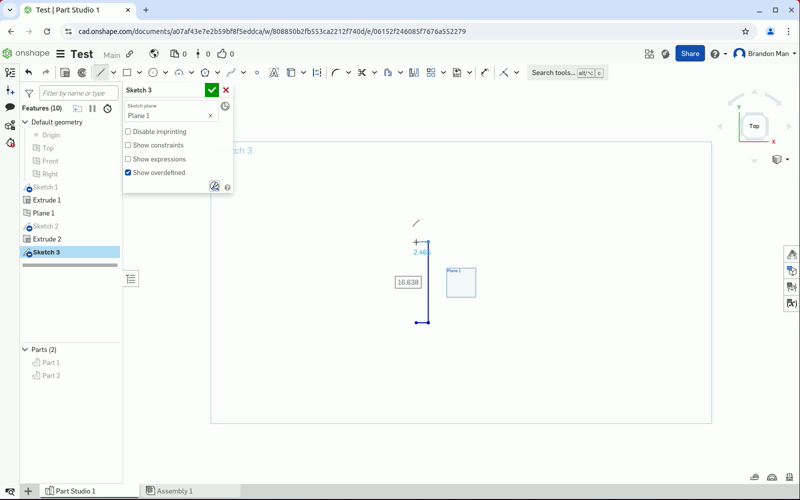
key_down(shift)
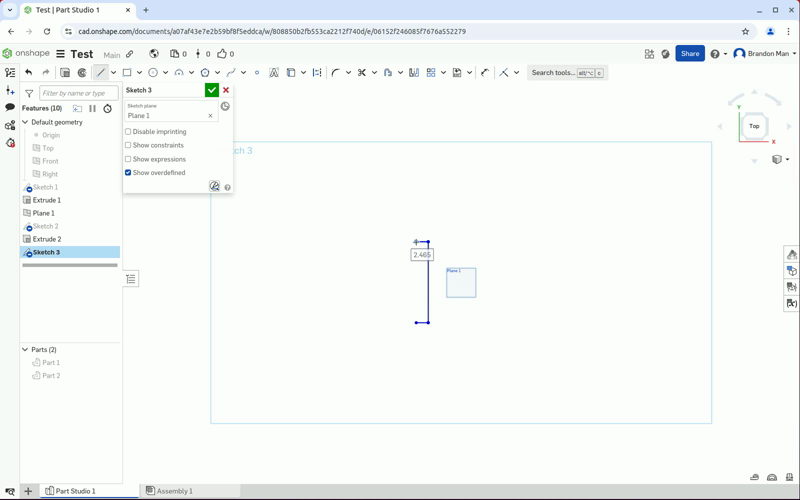
mouse_move(416, 322)
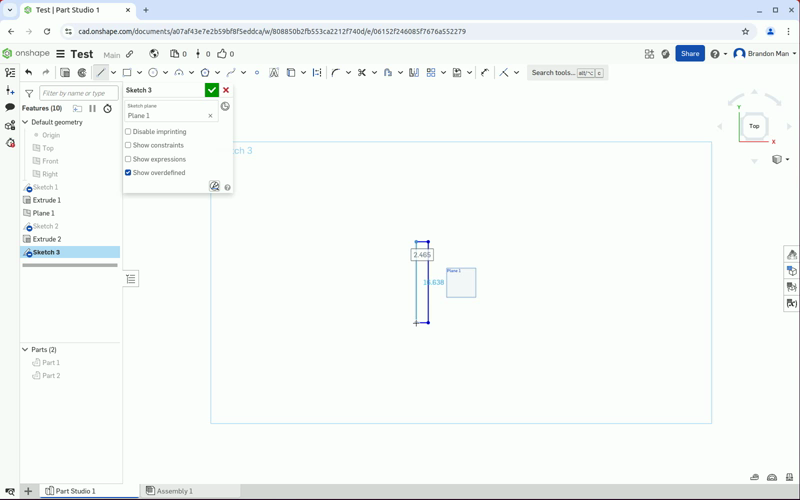
key_up(shift)
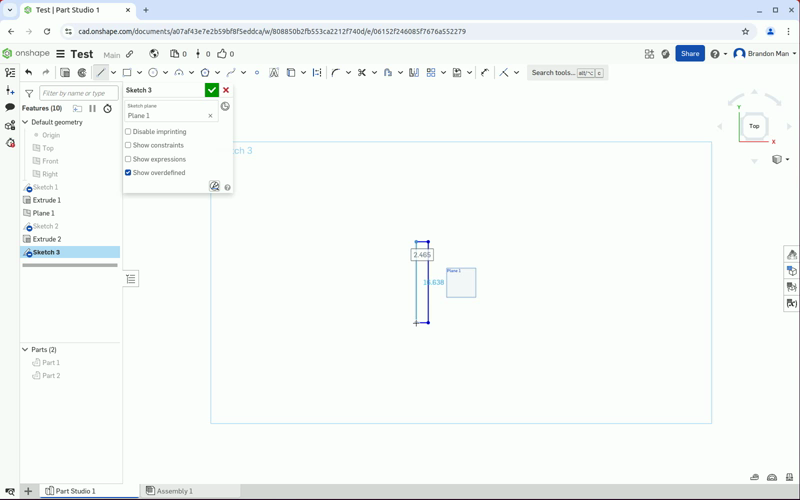
click(416, 322)
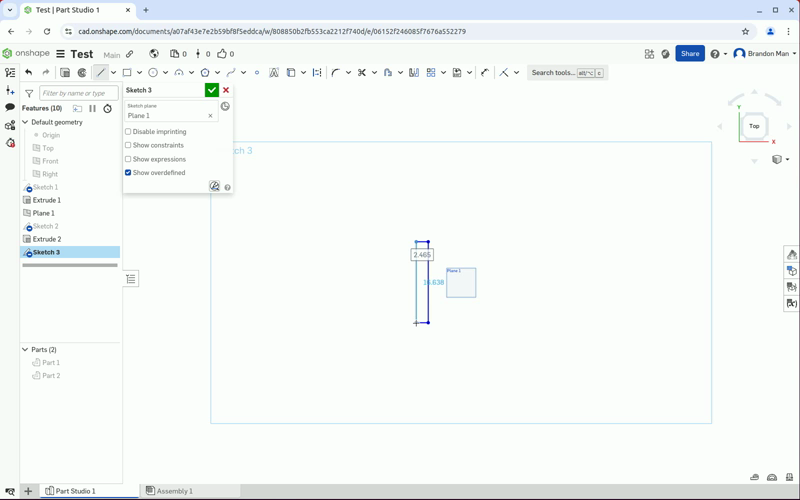
key(esc)
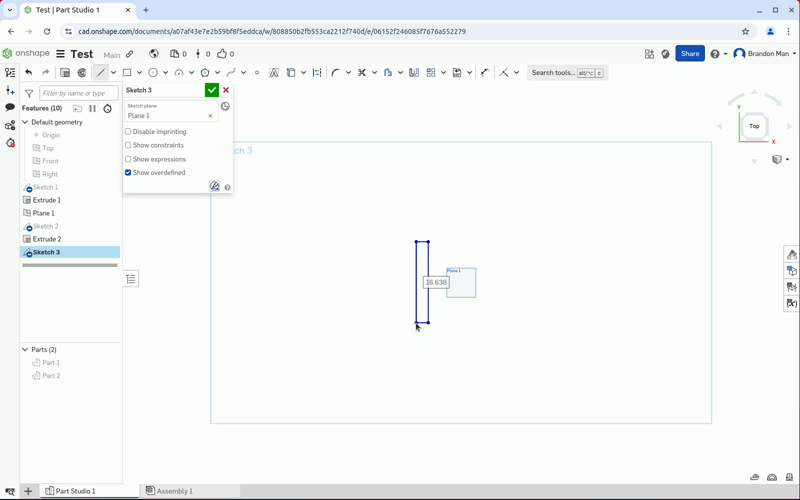
mouse_move(424, 299)
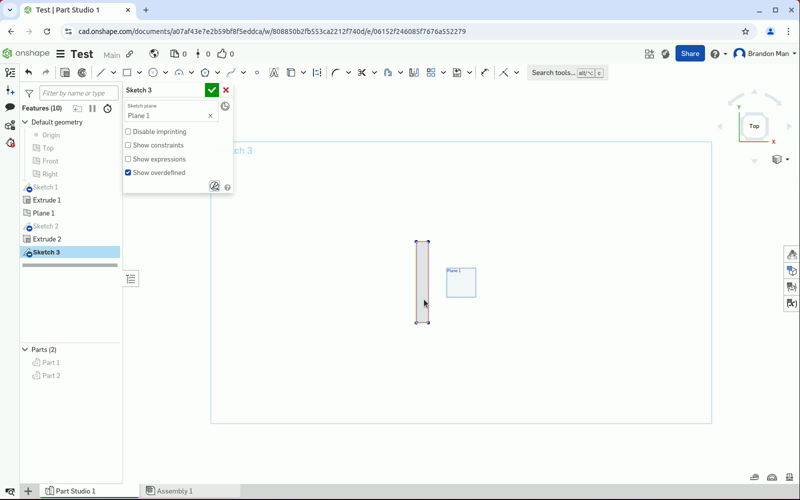
scroll(6)
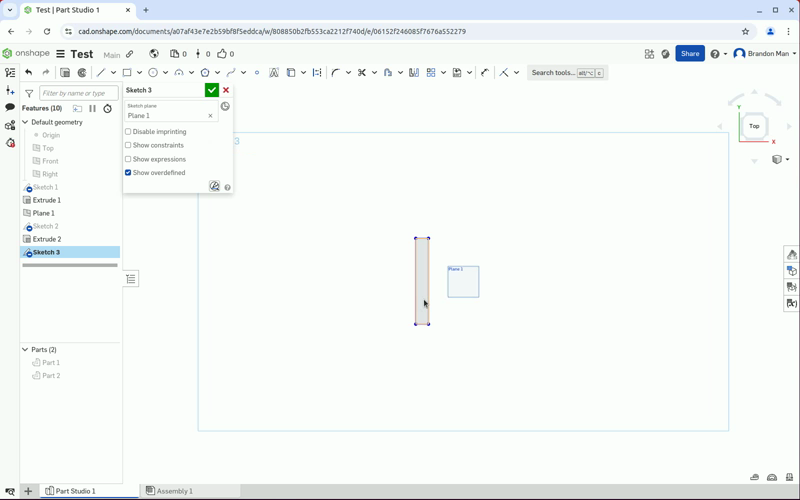
scroll(6)
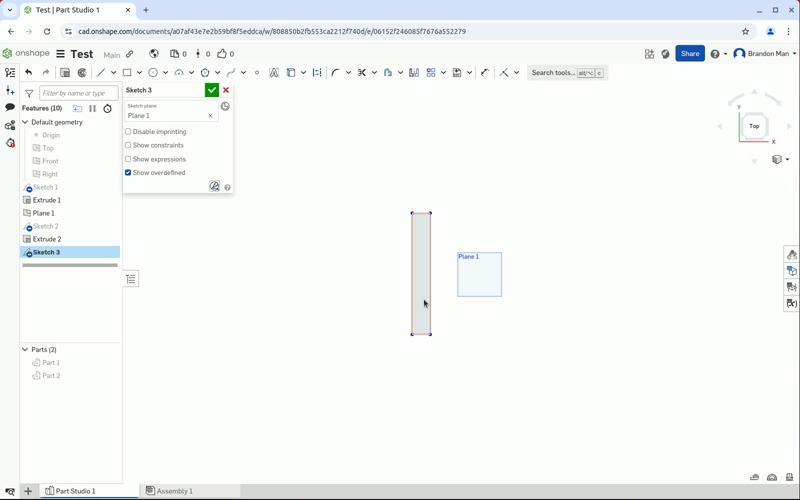
scroll(6)
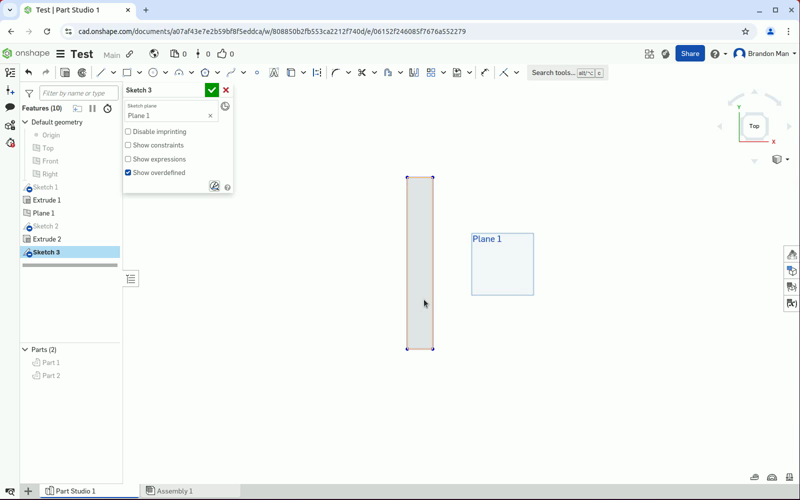
scroll(6)
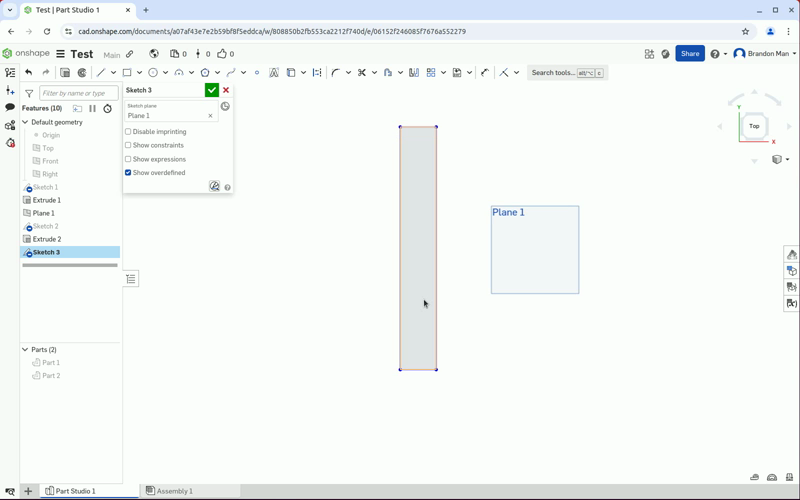
scroll(6)
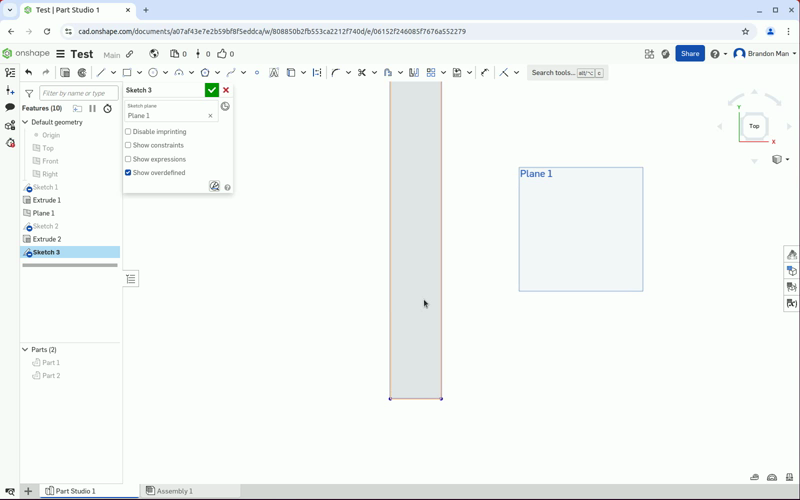
scroll(6)
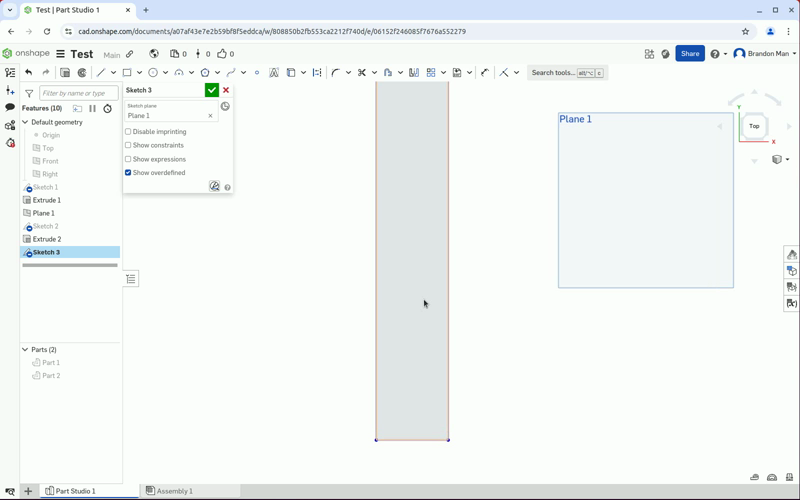
scroll(6)
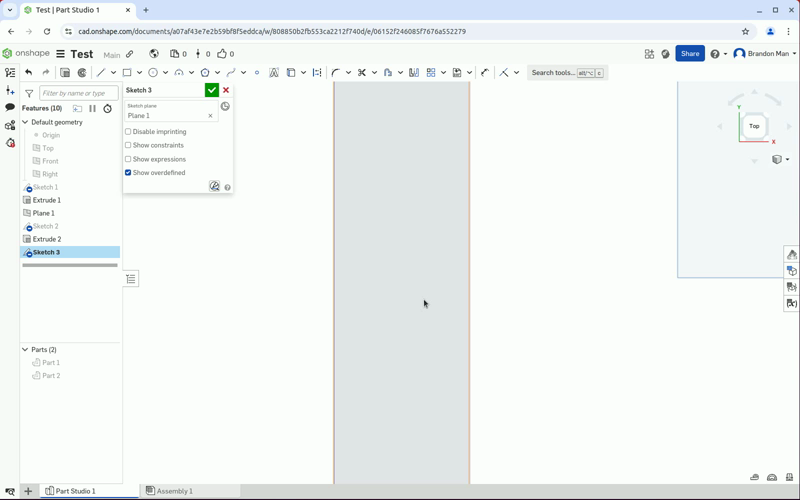
click(424, 299)
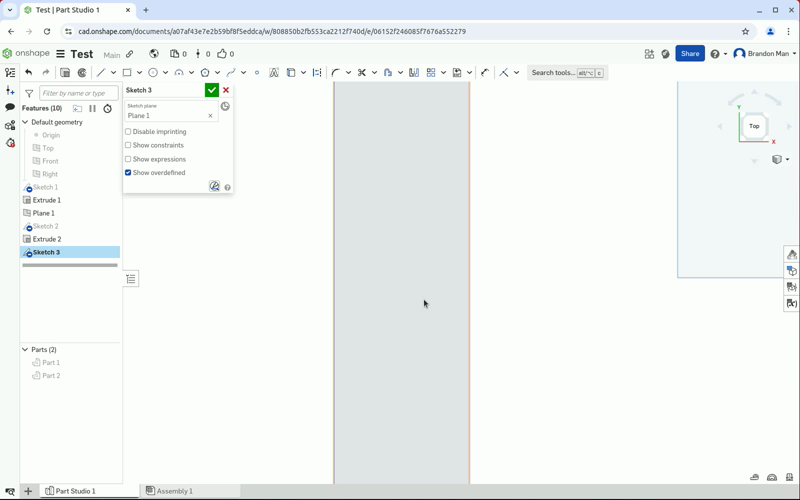
scroll(-6)
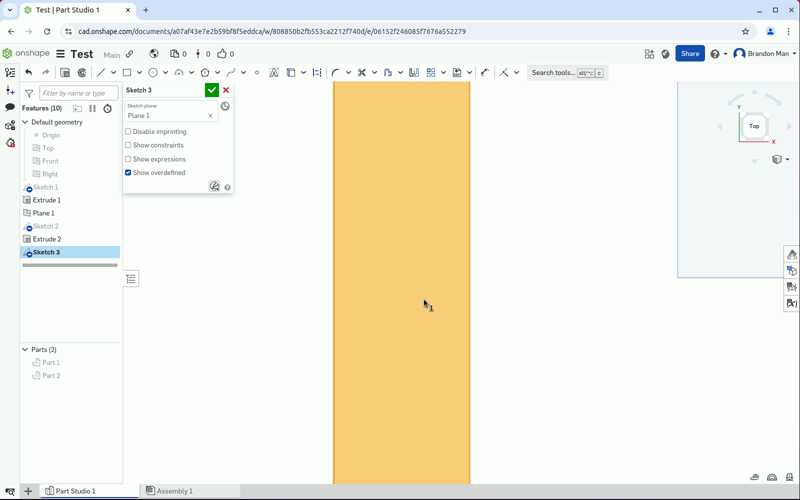
scroll(-6)
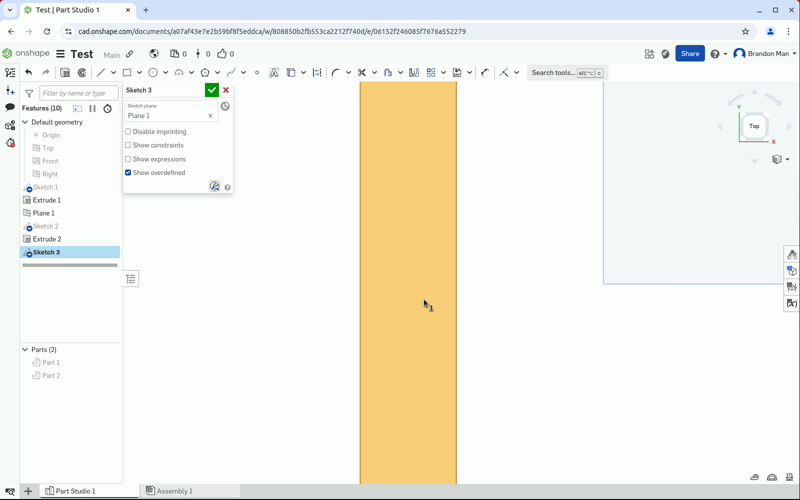
scroll(-6)
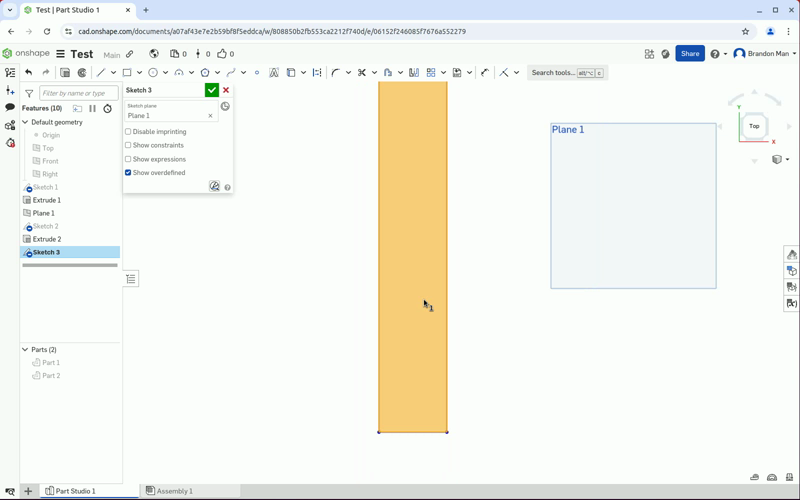
scroll(-6)
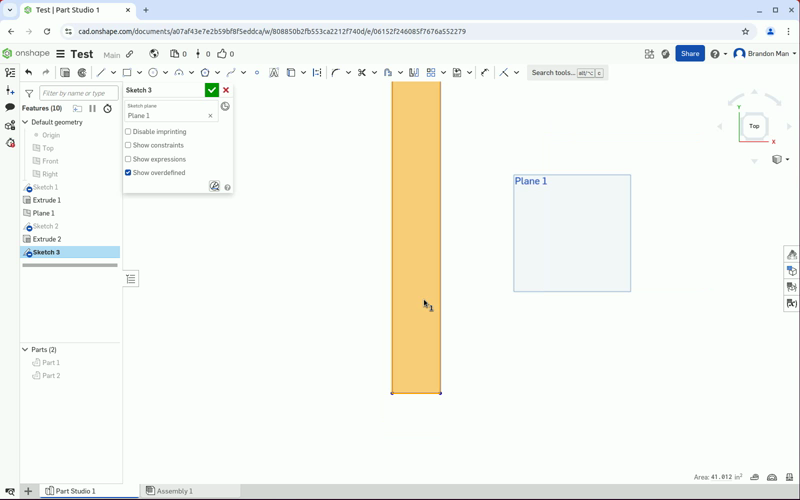
scroll(-6)
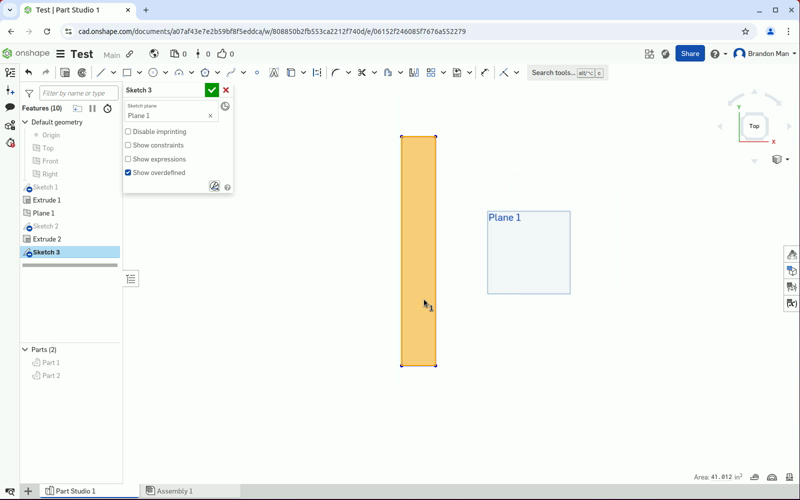
scroll(-6)
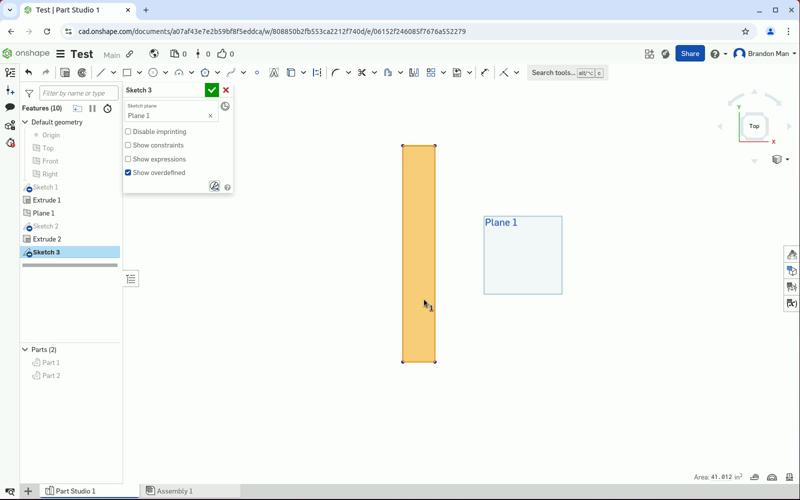
scroll(-6)
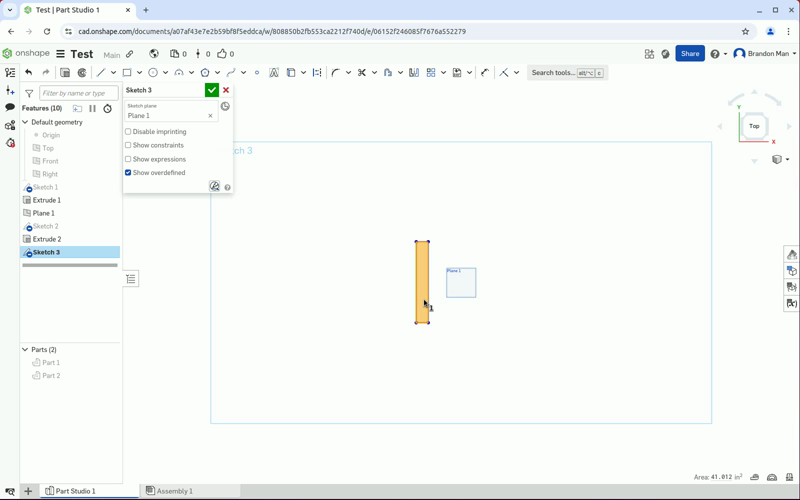
mouse_move(73, 352)
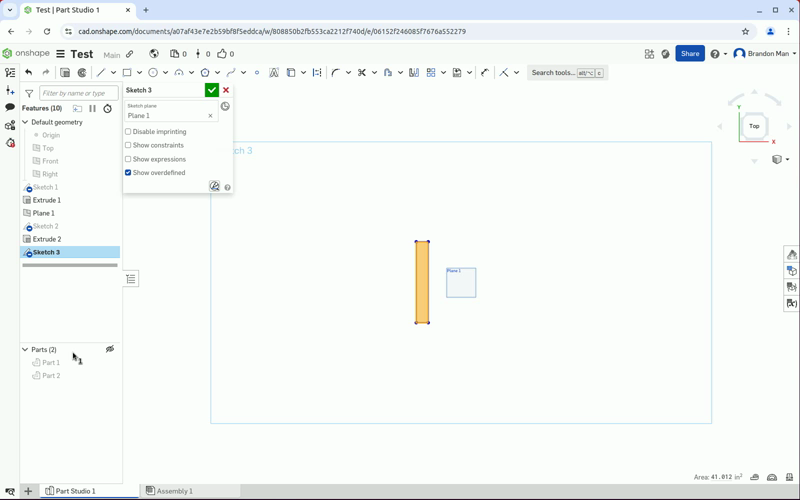
key(shift+y)
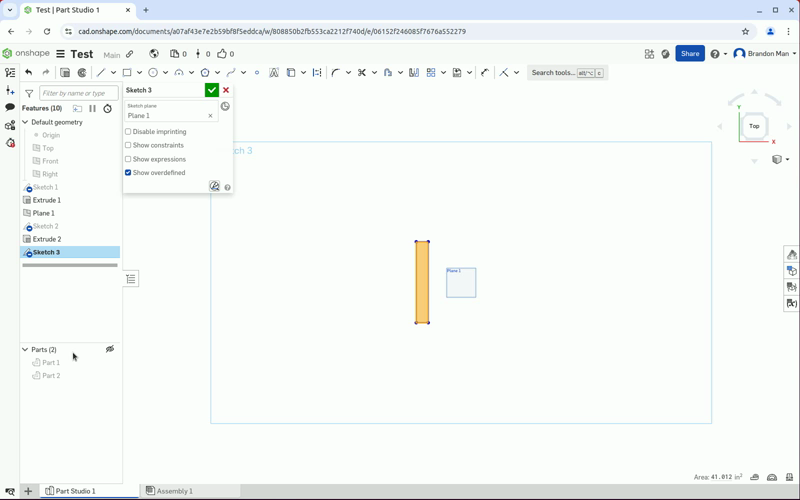
key(shift+e)
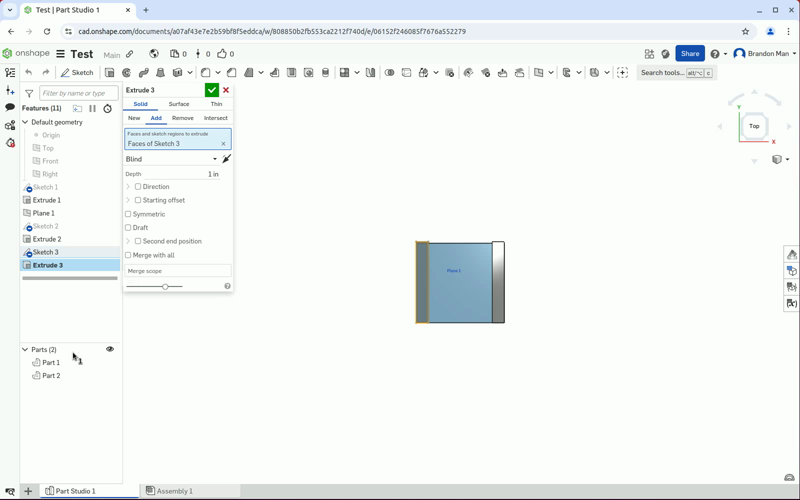
mouse_move(143, 106)
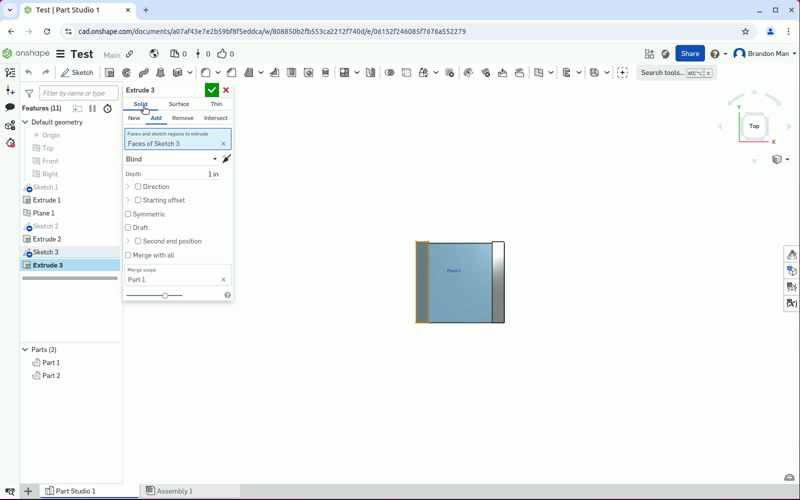
click(143, 106)
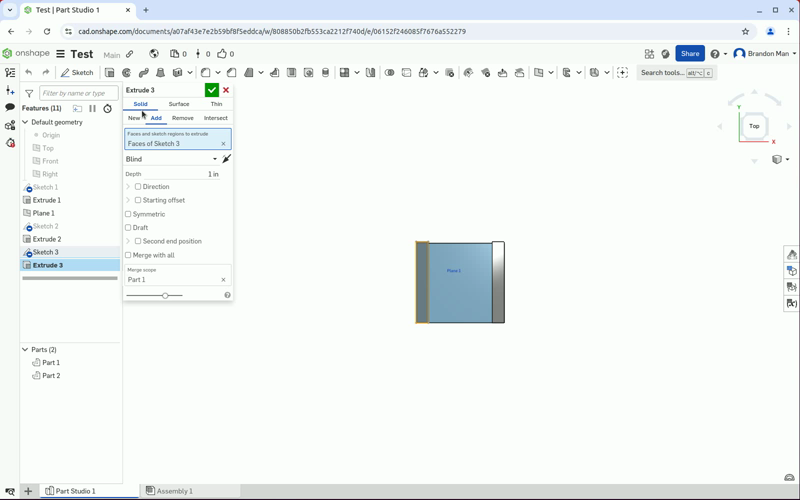
mouse_move(137, 120)
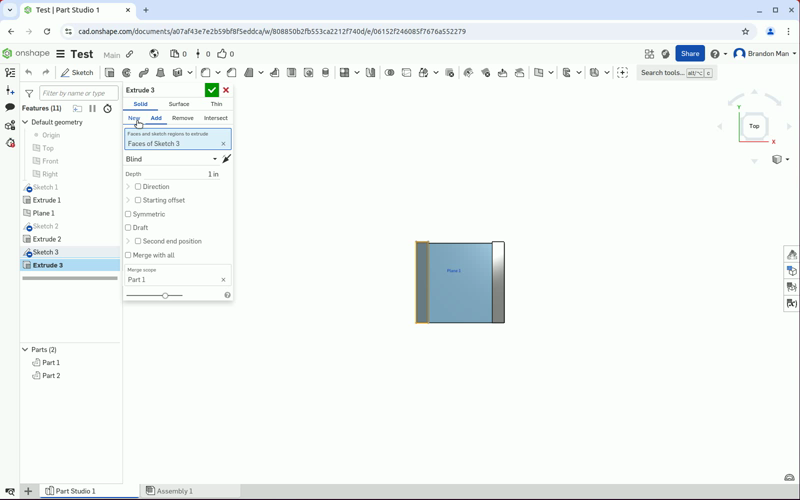
click(137, 120)
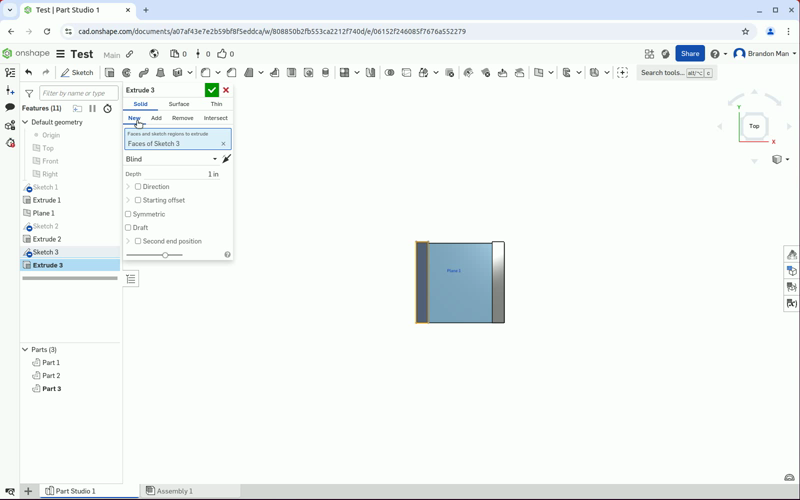
key(tab, 4)
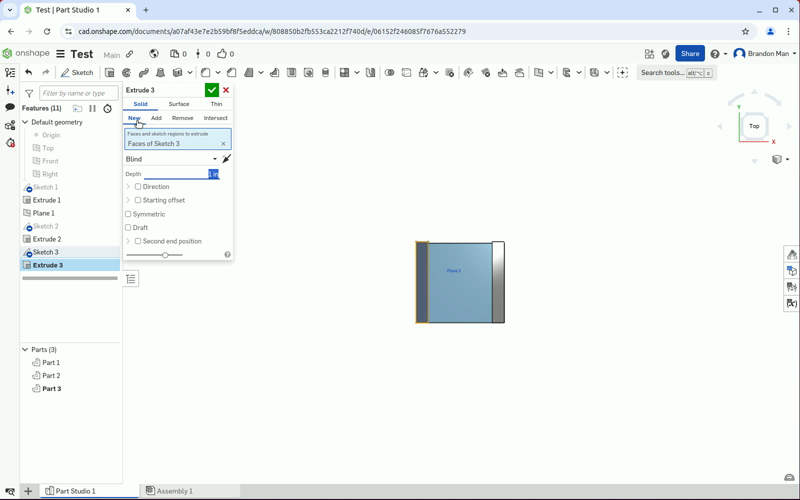
text(19.738)
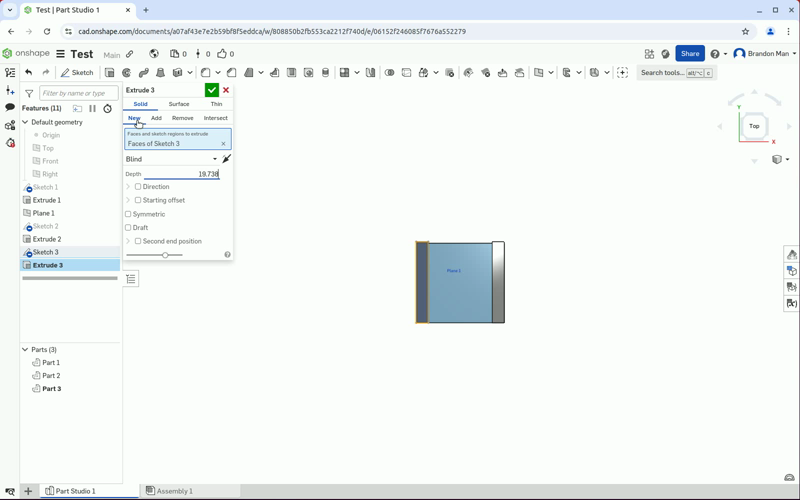
key(enter)
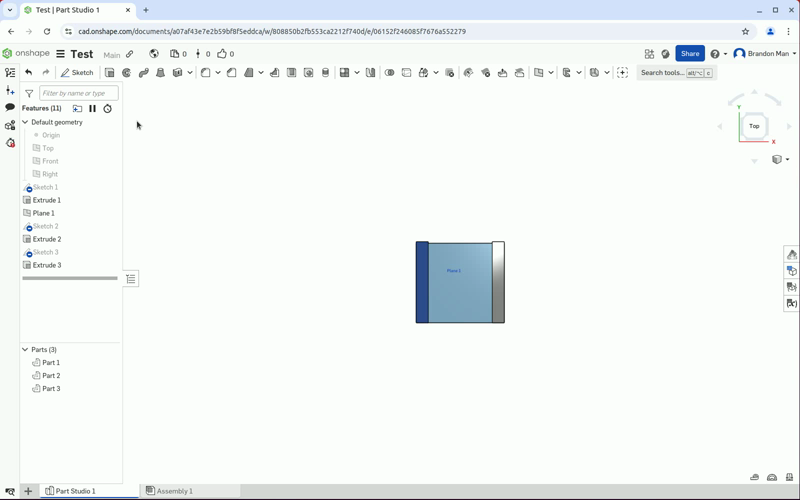
key(shift+h)
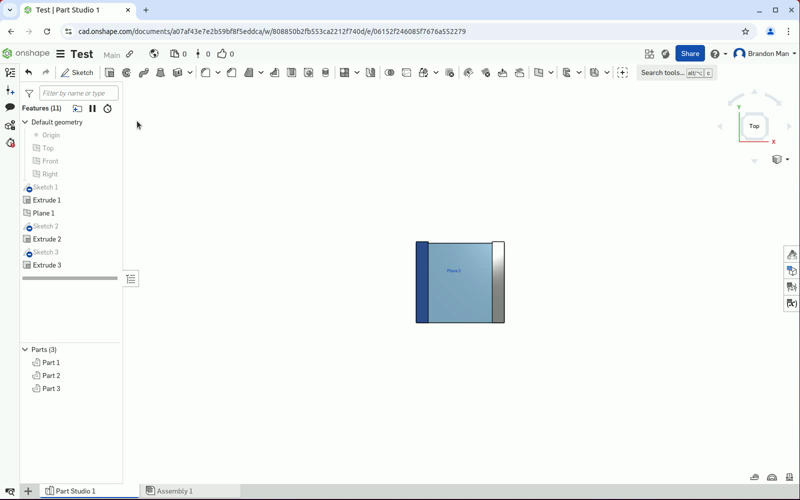
key(shift+h)
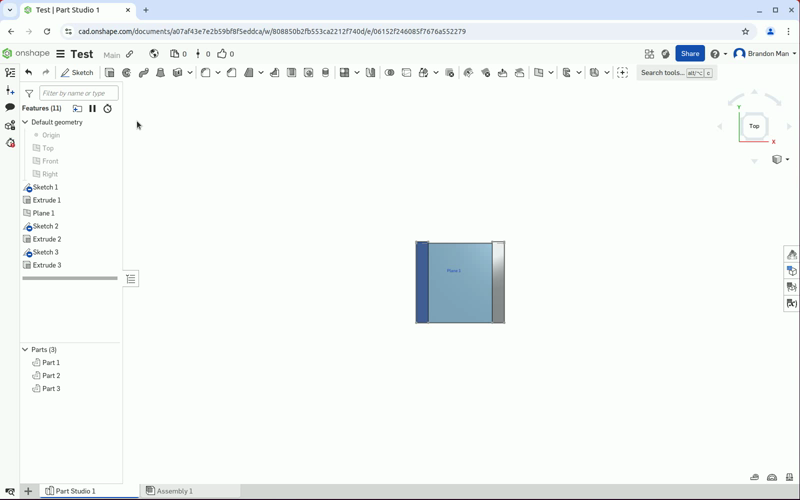
key(shift+7)
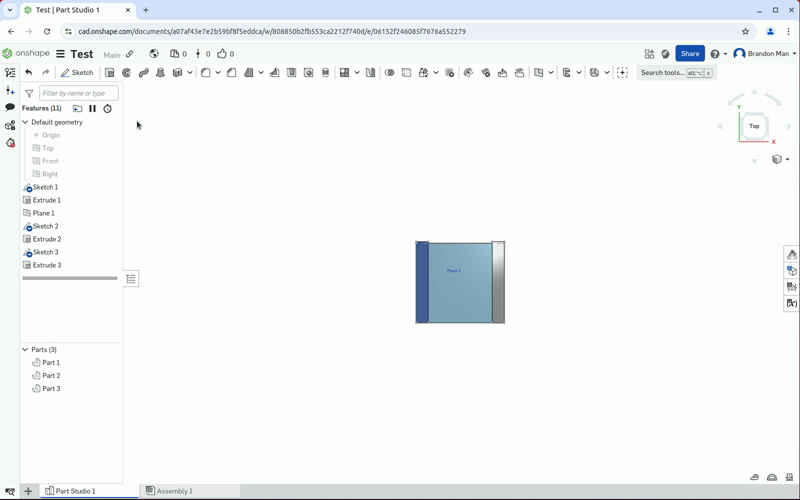
key(up, 3)
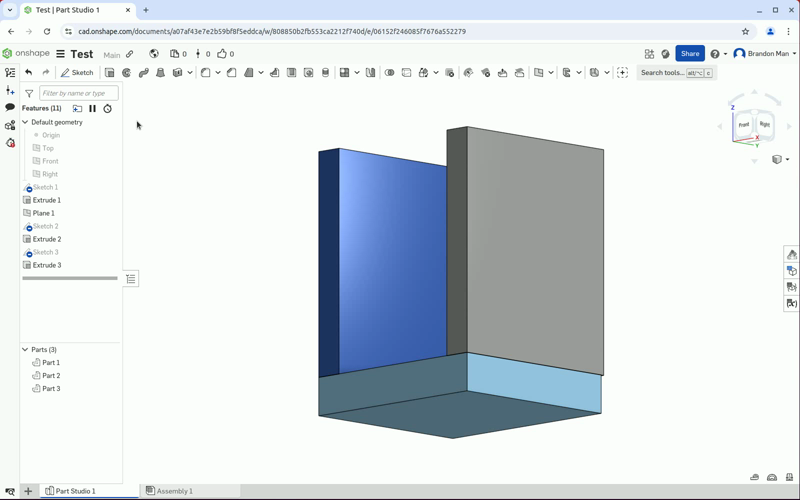
key(left, 3)
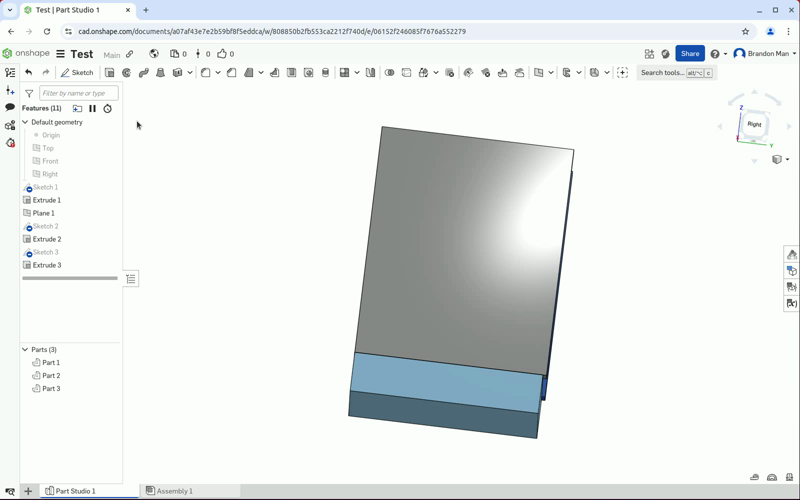
key(right, 3)
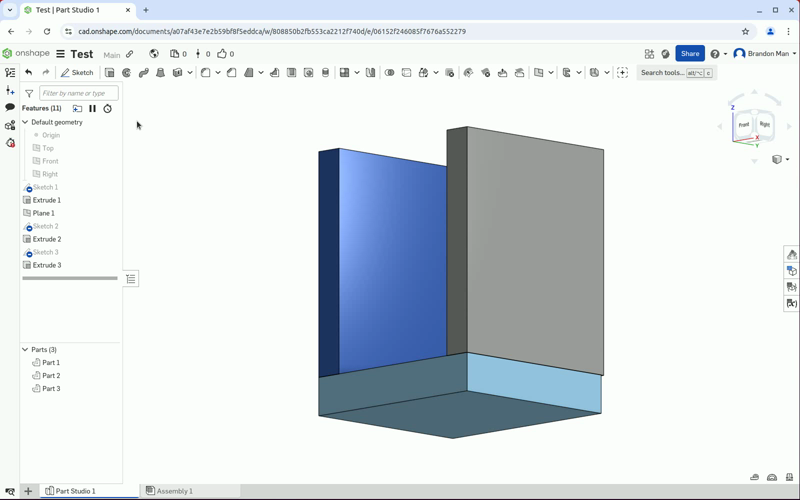
key(down, 3)
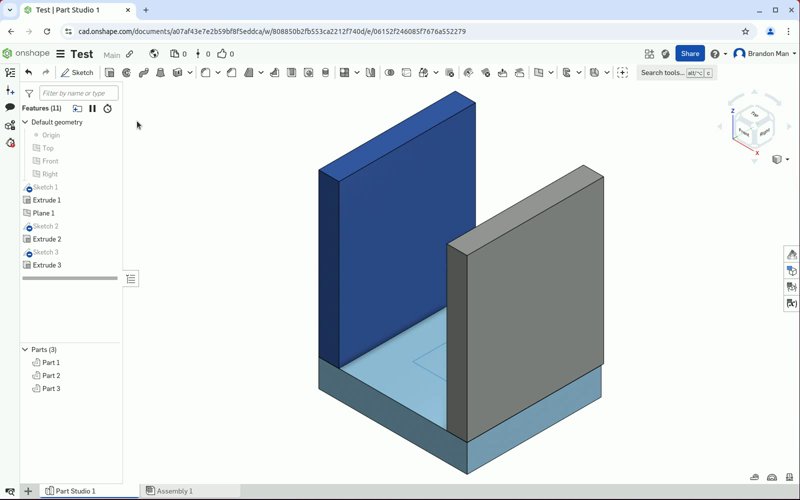
mouse_move(73, 189)
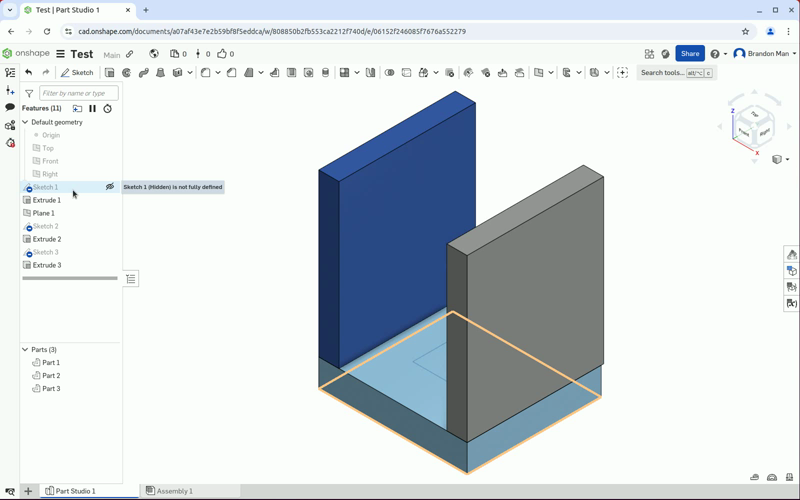
click(73, 189)